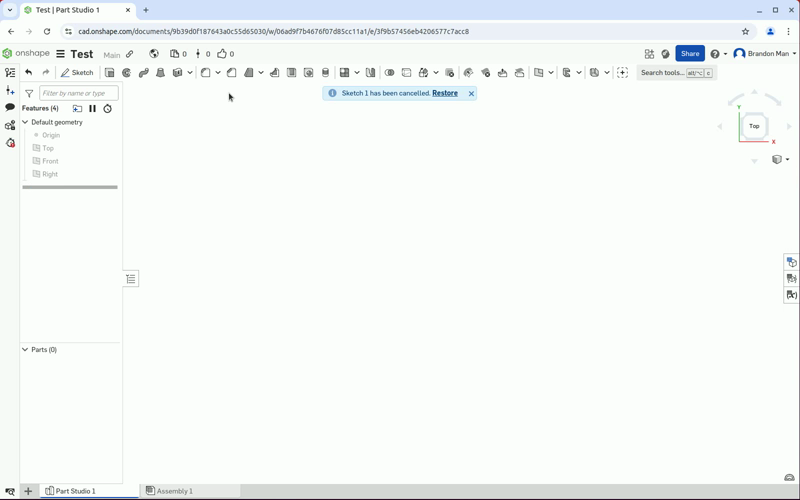
key(shift+h)
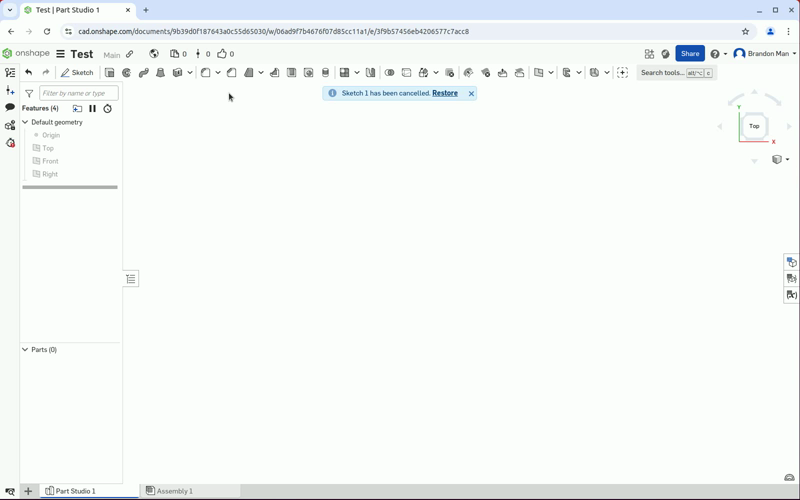
key(shift+s)
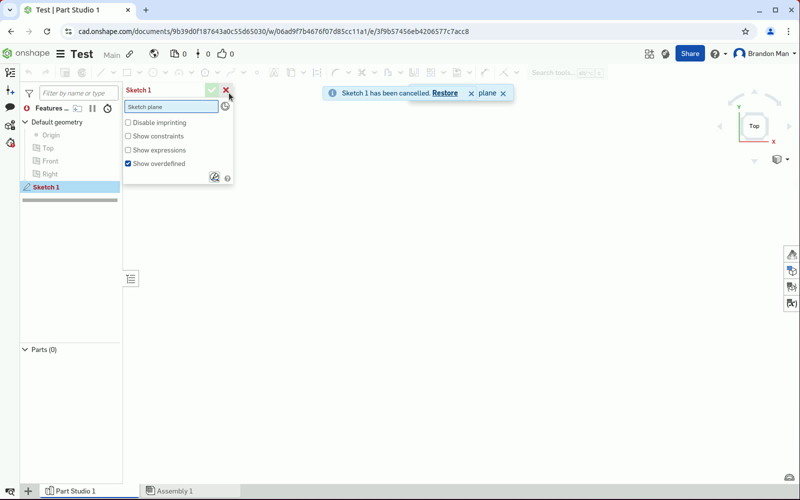
mouse_move(73, 150)
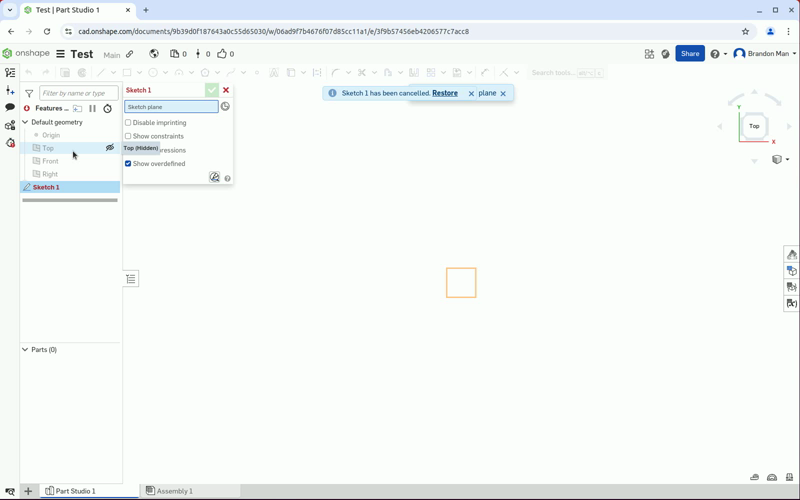
click(73, 150)
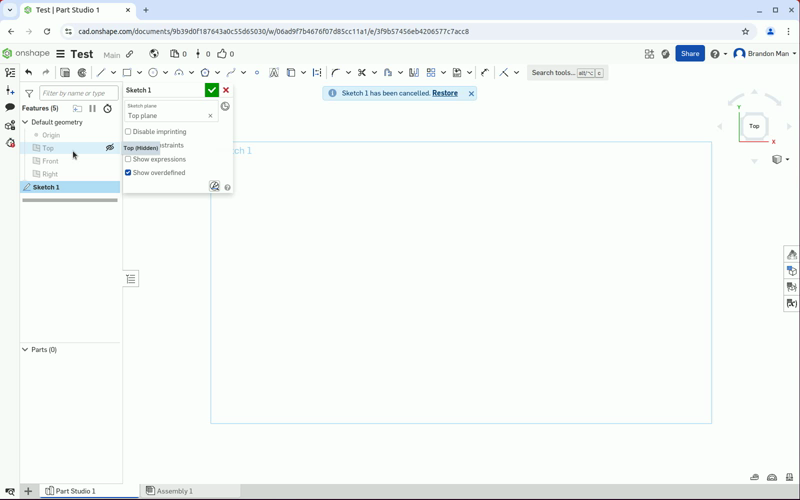
mouse_move(73, 352)
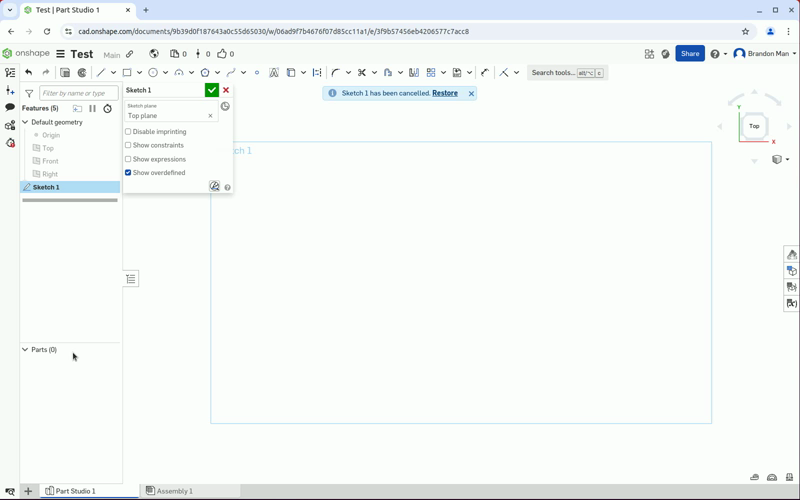
key(y)
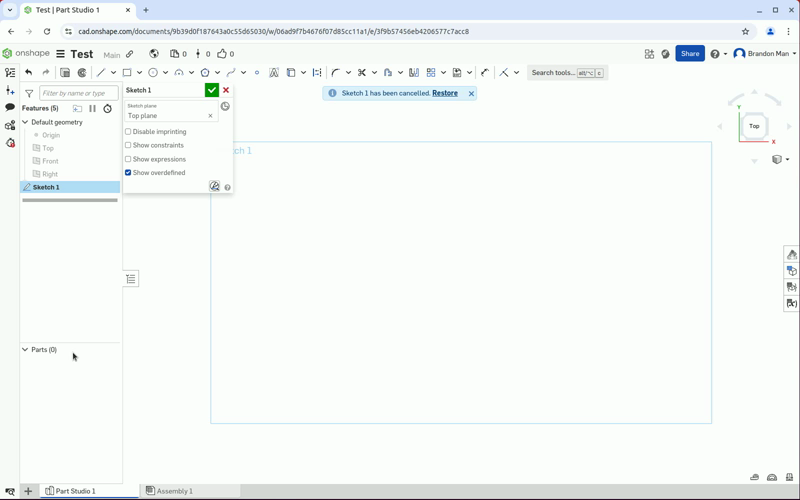
key(a)
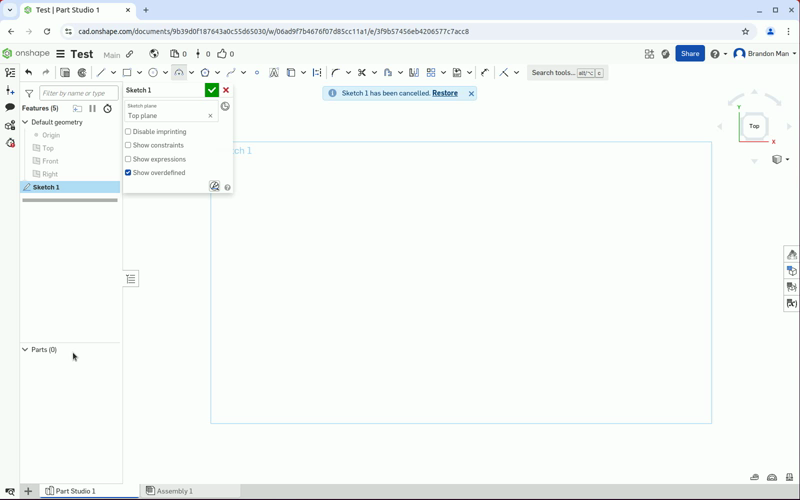
key_down(shift)
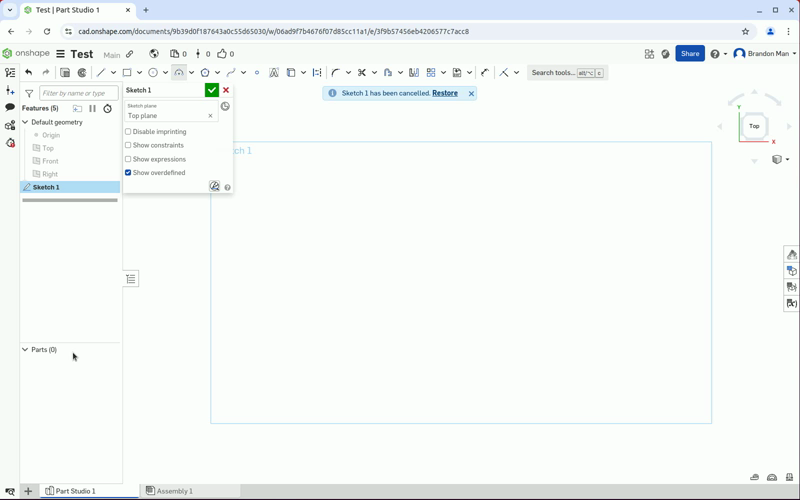
mouse_move(399, 244)
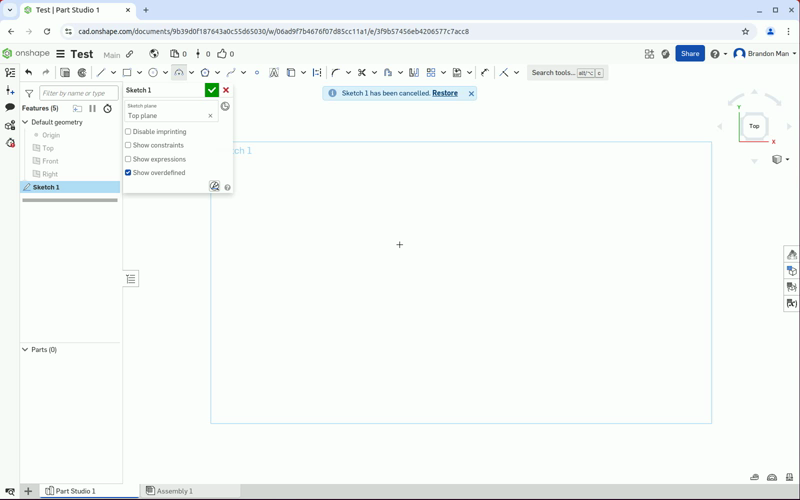
click(399, 244)
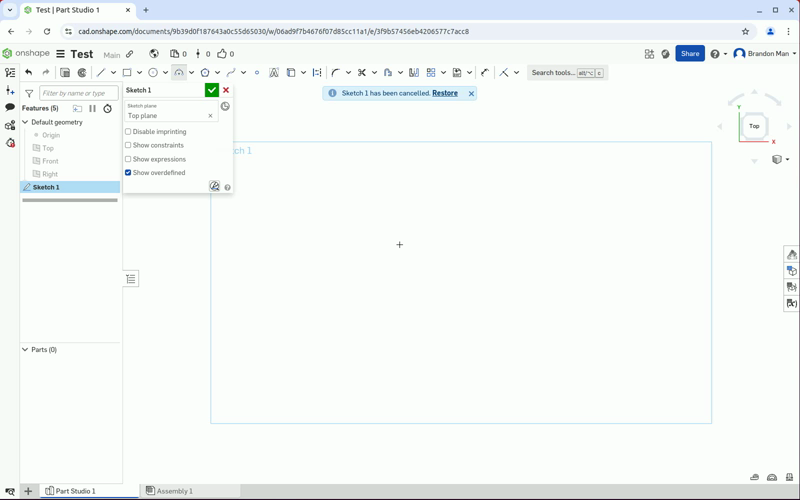
key_up(shift)
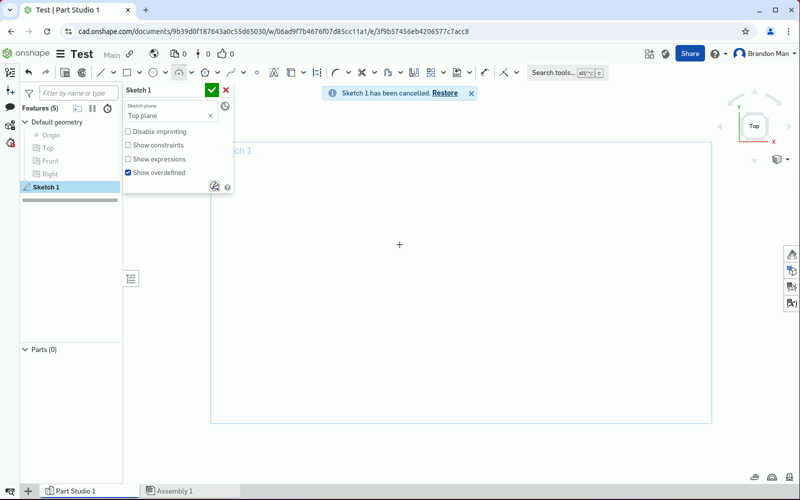
key_down(shift)
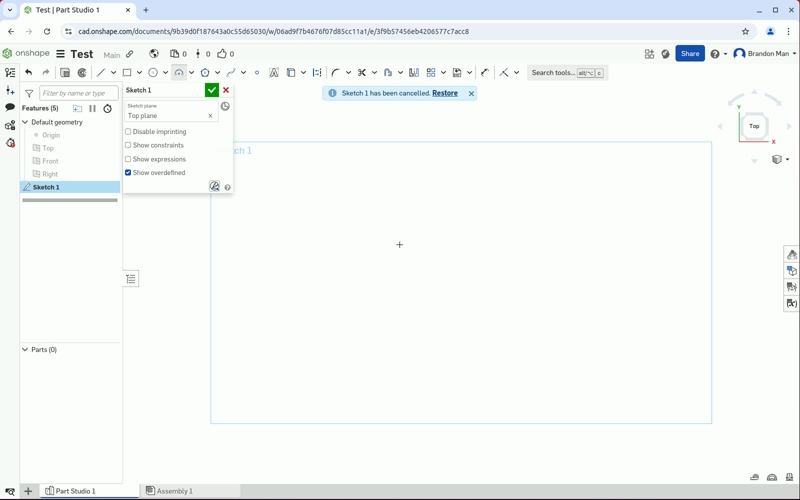
mouse_move(405, 340)
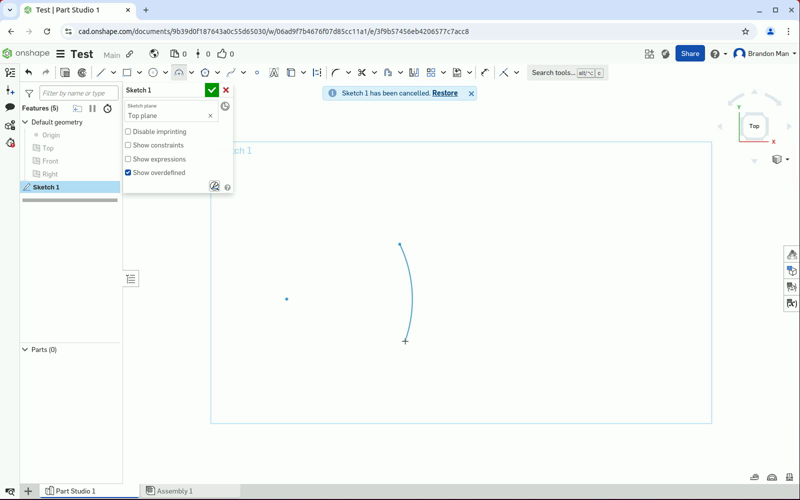
click(405, 340)
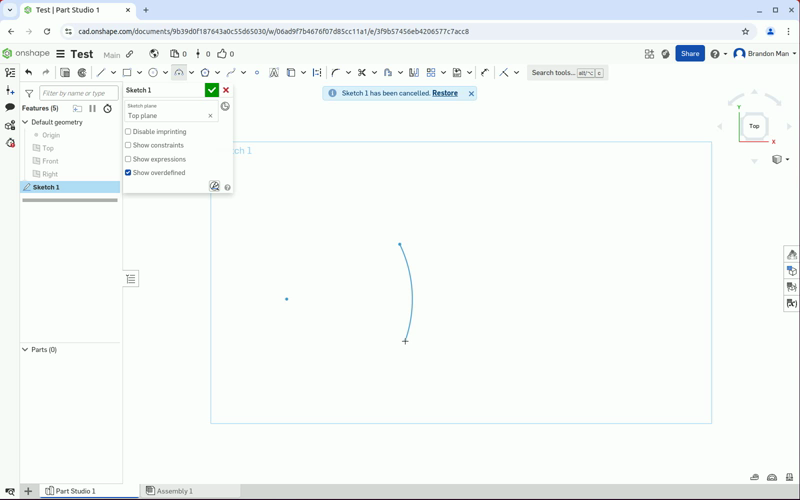
mouse_move(351, 295)
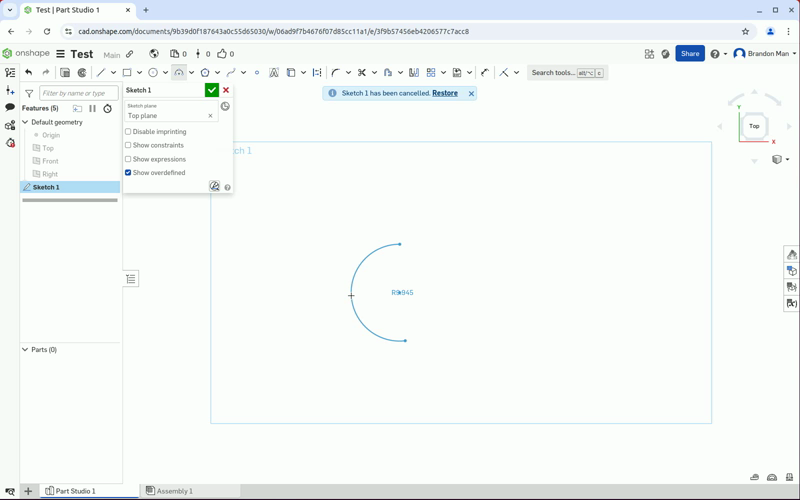
click(351, 295)
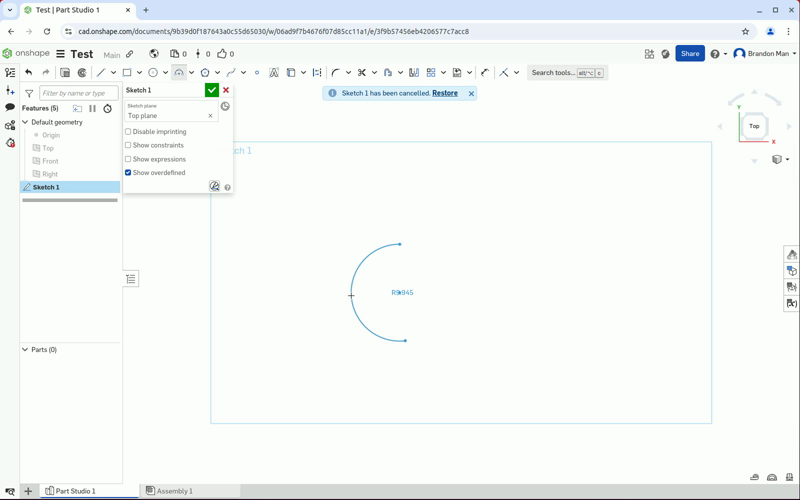
key_up(shift)
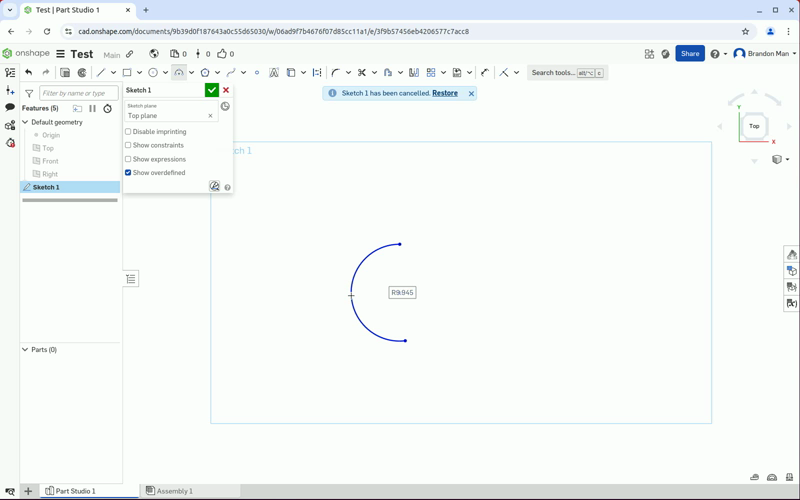
key(esc)
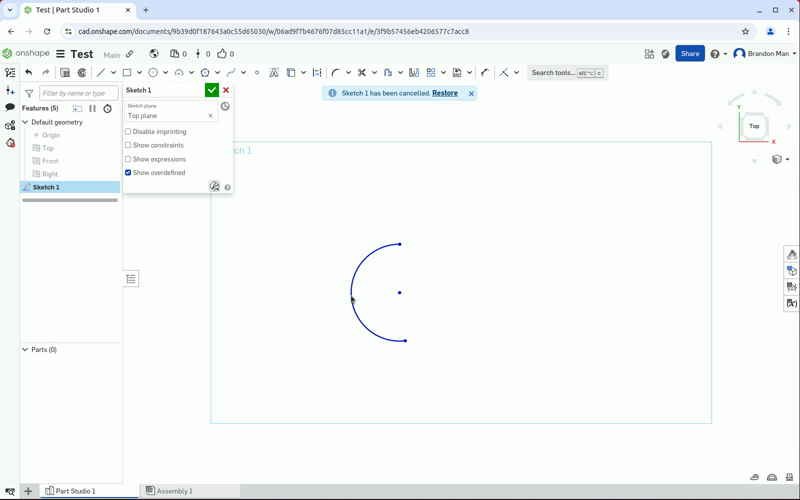
key(l)
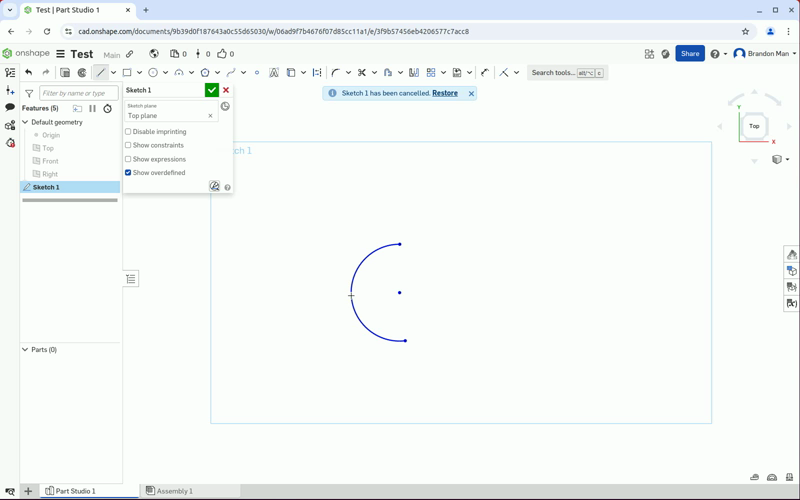
mouse_move(405, 340)
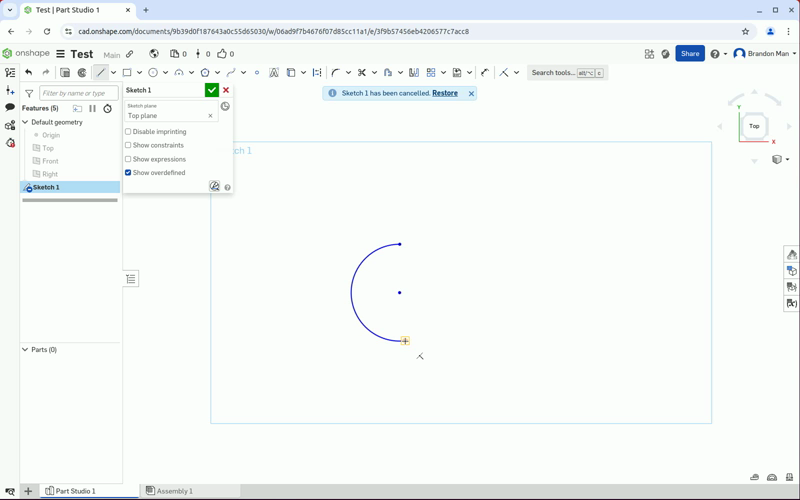
click(405, 340)
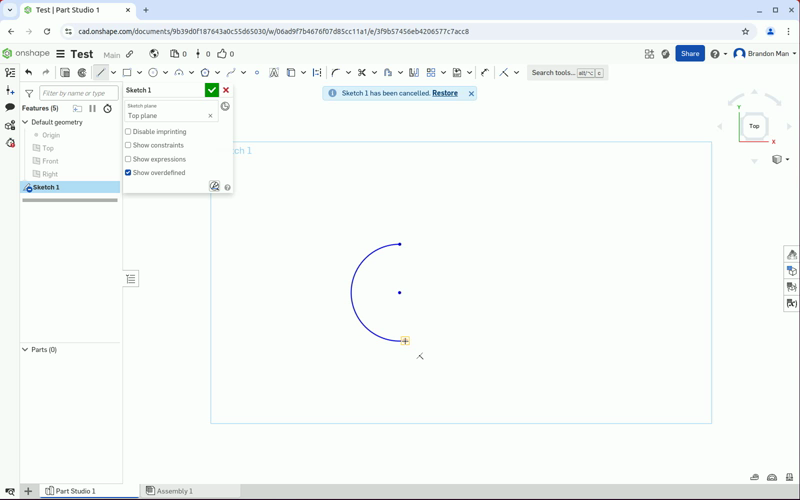
key_down(shift)
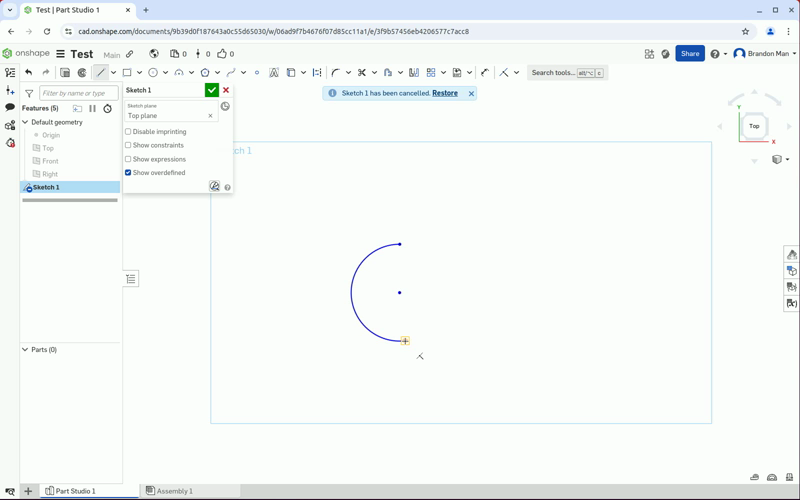
mouse_move(525, 340)
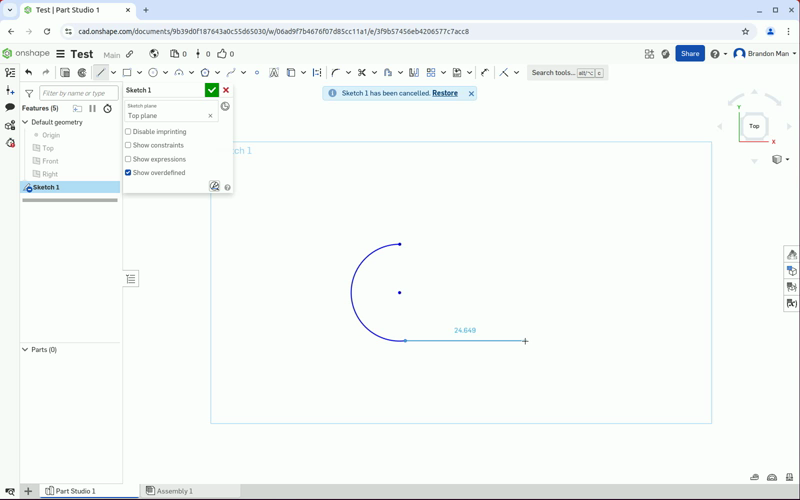
click(525, 340)
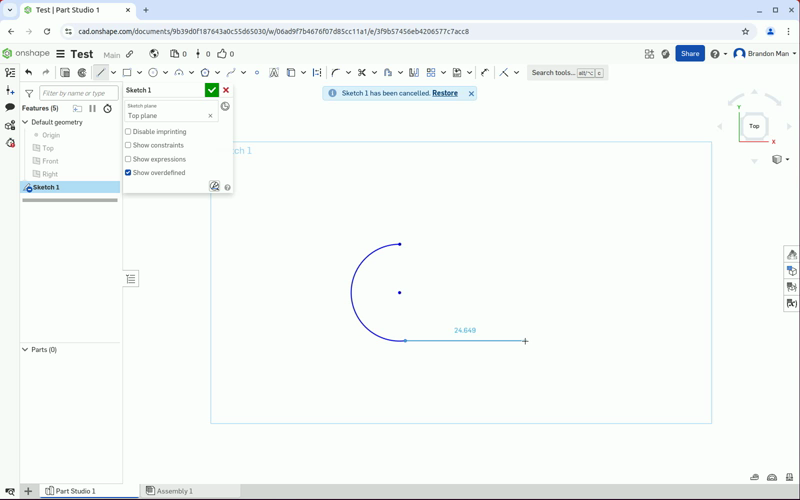
key_up(shift)
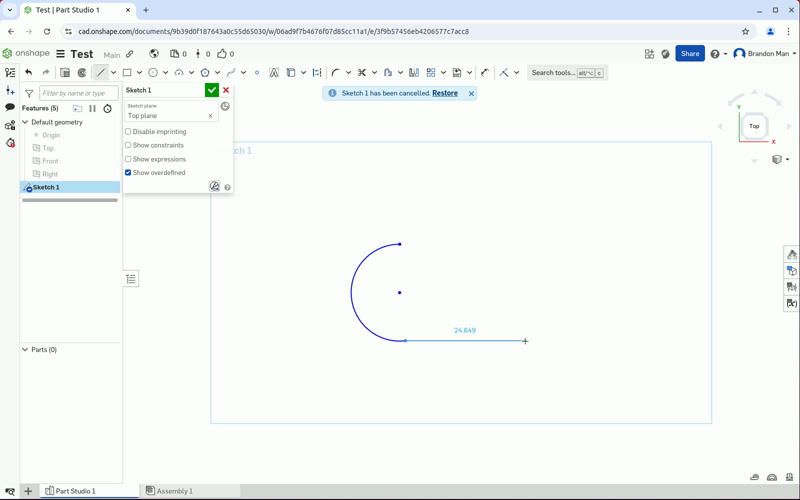
key(esc)
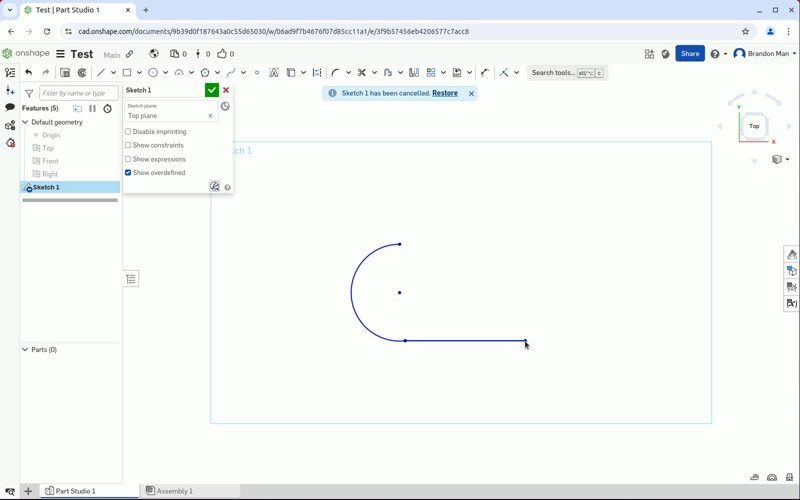
key(a)
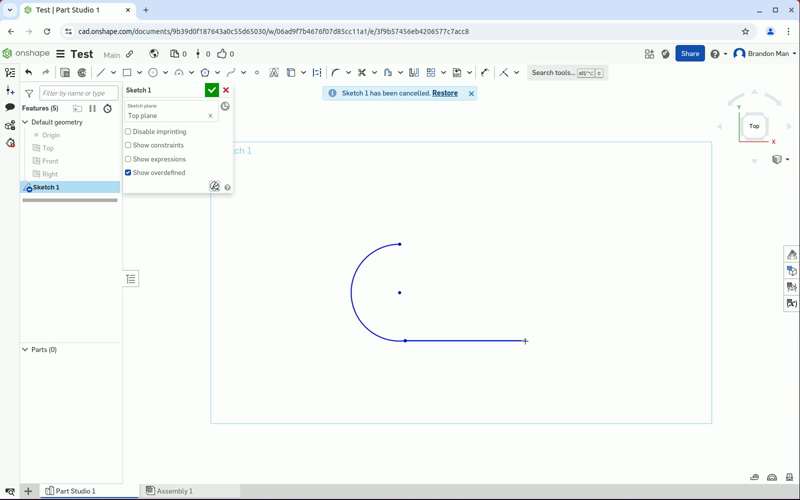
mouse_move(525, 340)
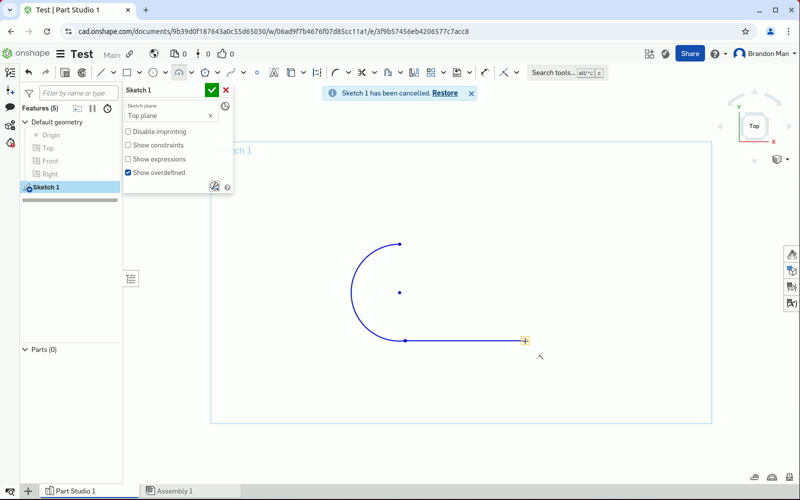
click(525, 340)
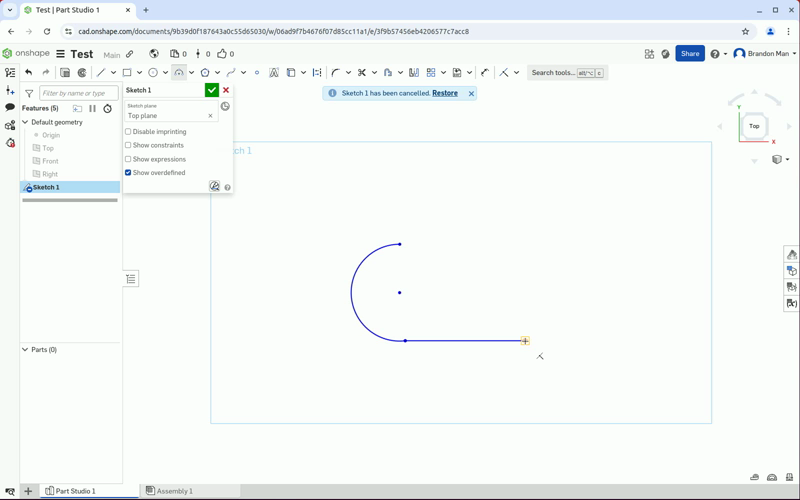
key_down(shift)
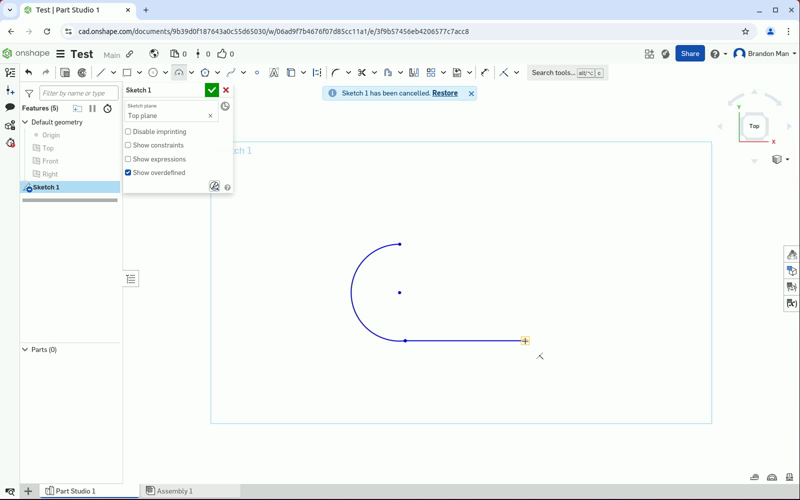
mouse_move(525, 244)
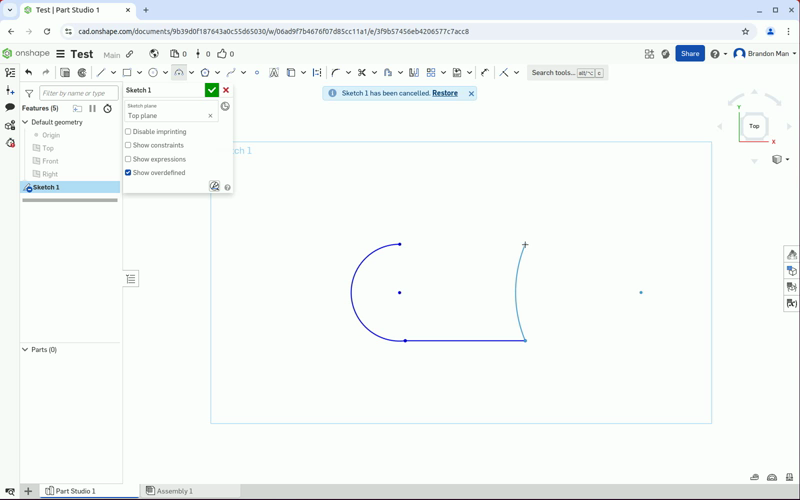
click(525, 244)
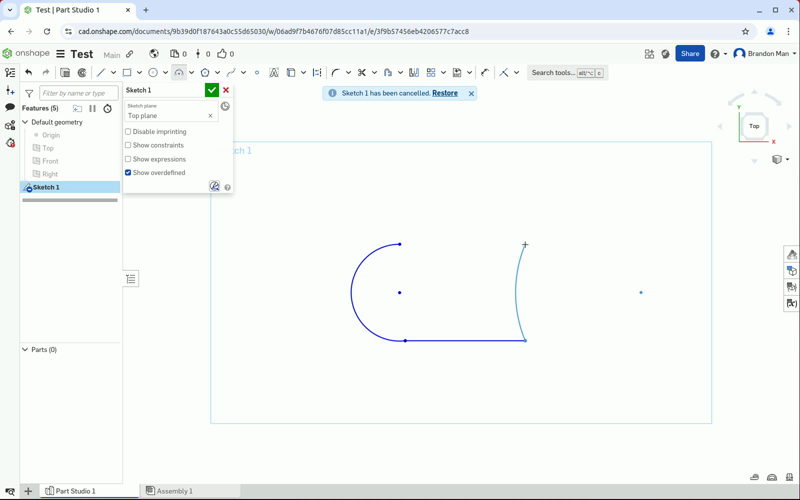
mouse_move(573, 292)
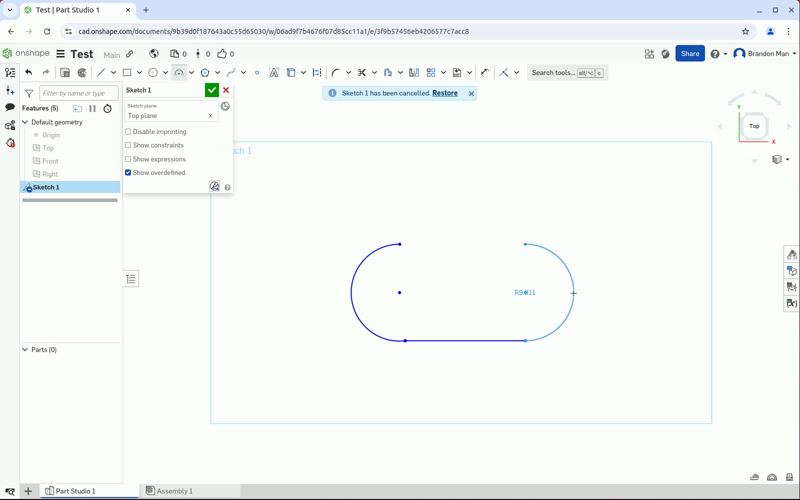
click(573, 292)
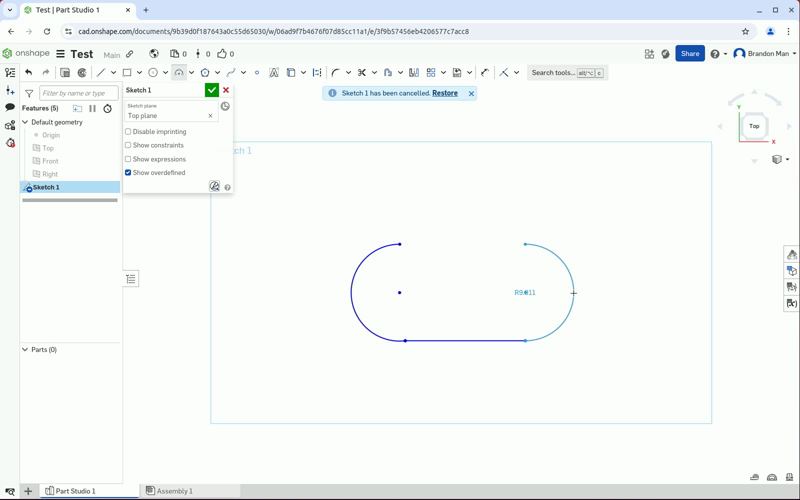
key_up(shift)
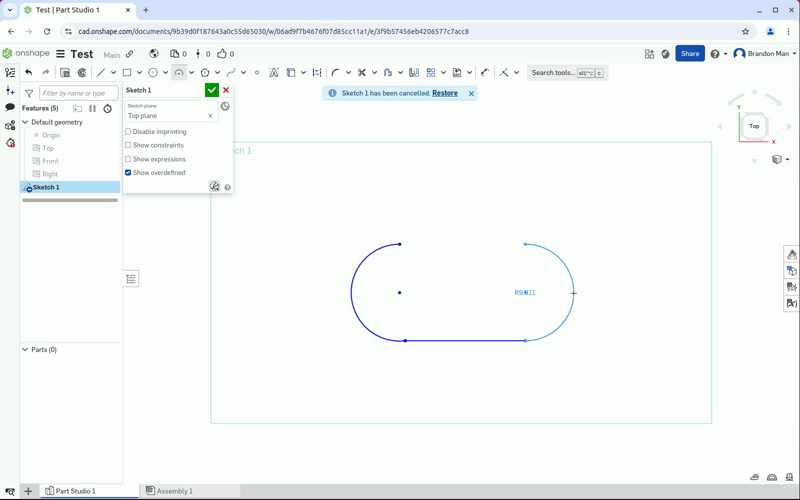
key(esc)
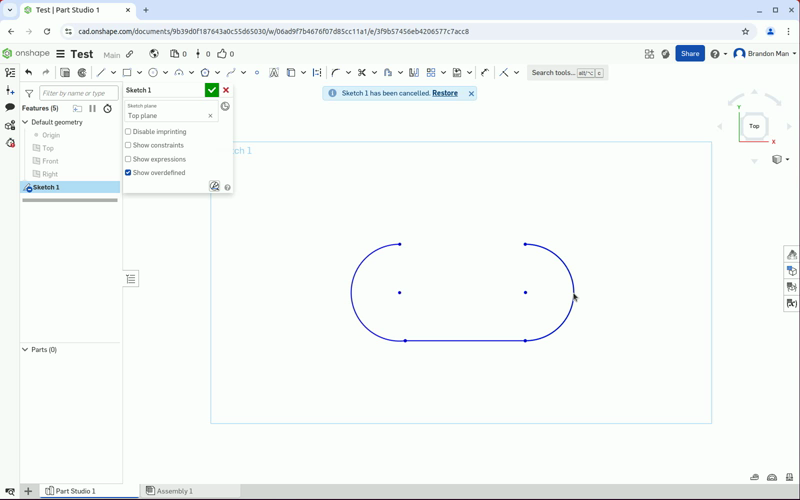
key(l)
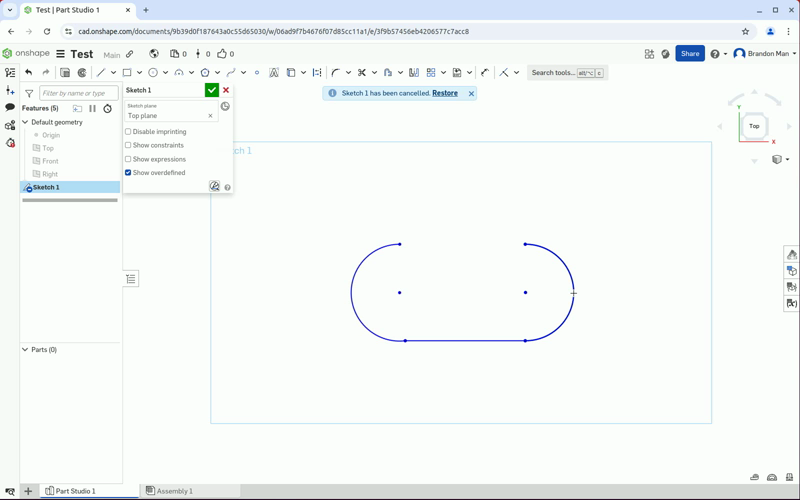
mouse_move(525, 244)
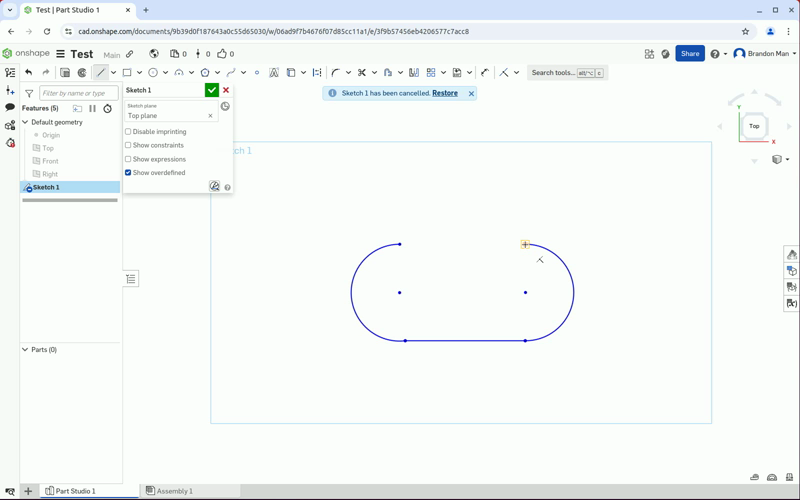
click(525, 244)
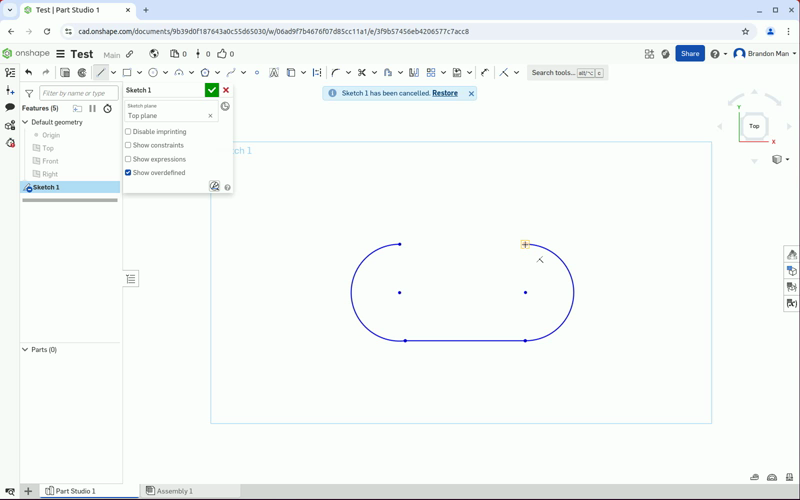
key_down(shift)
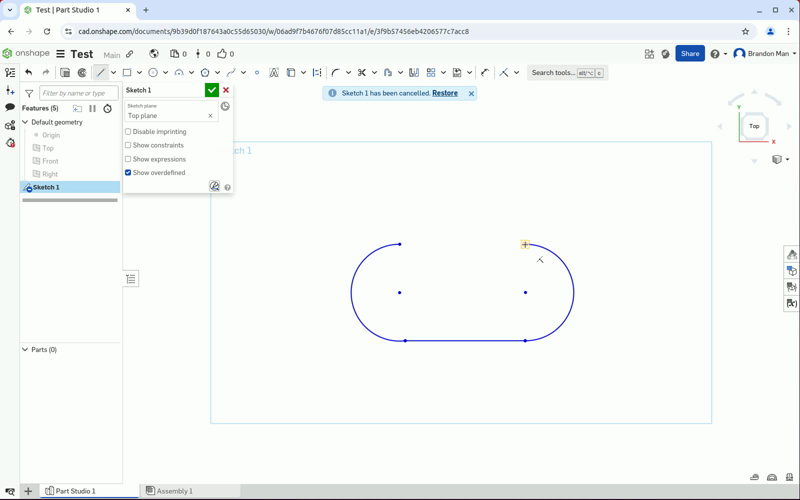
mouse_move(399, 244)
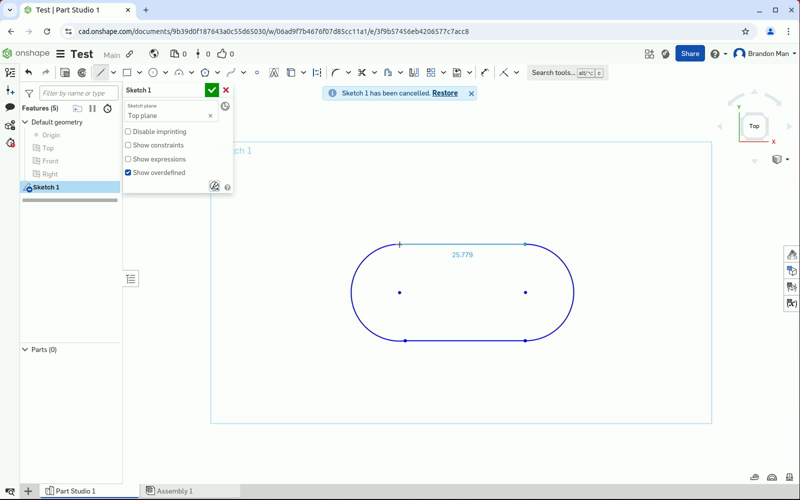
key_up(shift)
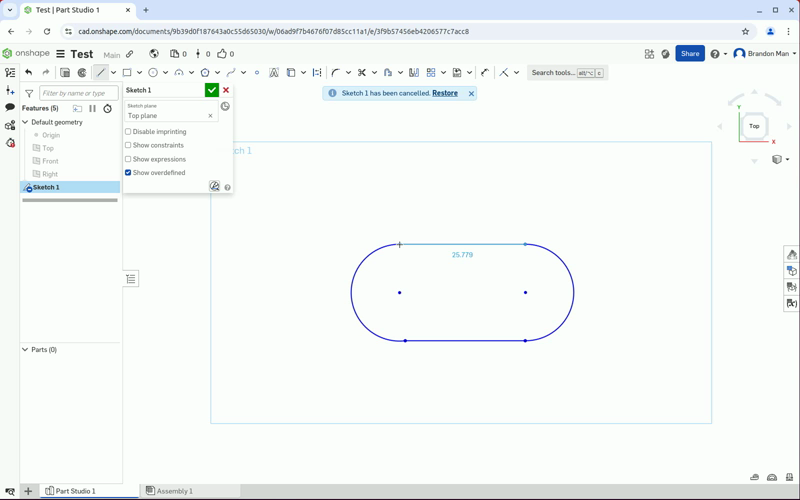
click(399, 244)
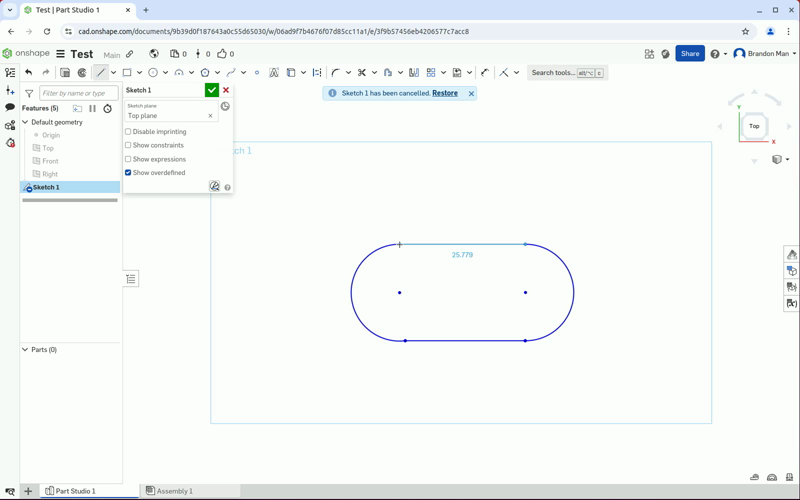
key(esc)
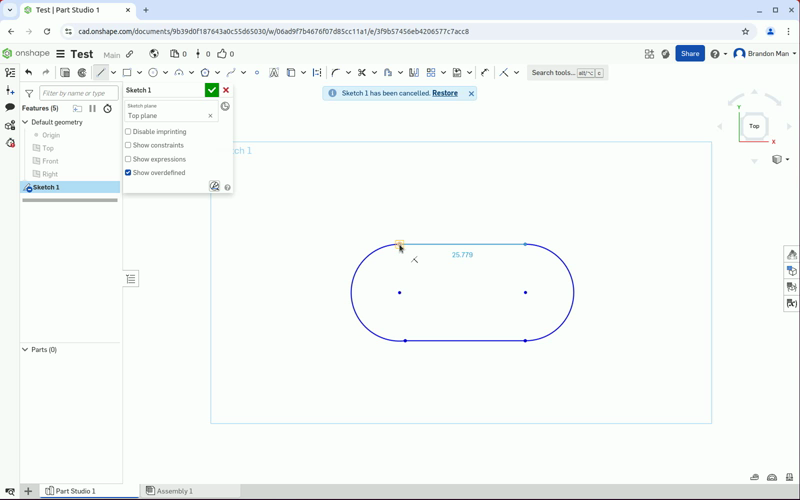
key(c)
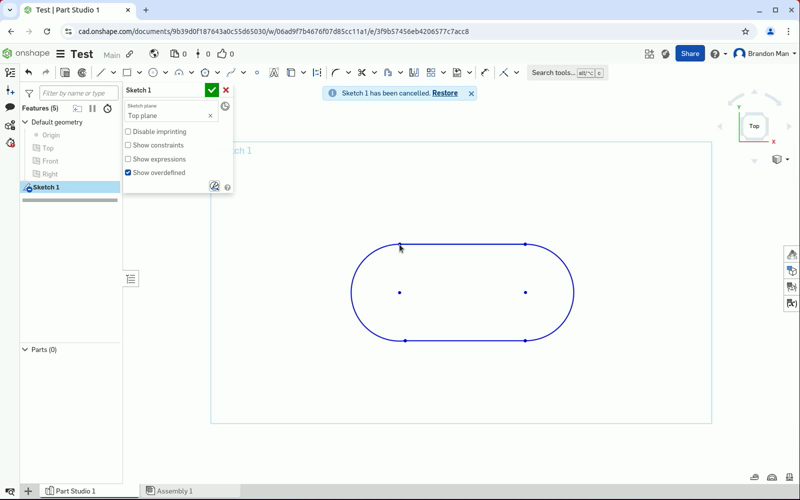
key_down(shift)
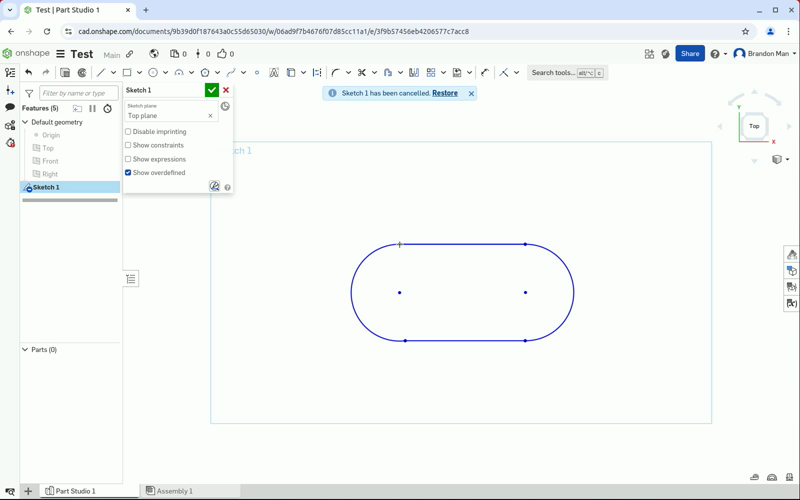
mouse_move(399, 291)
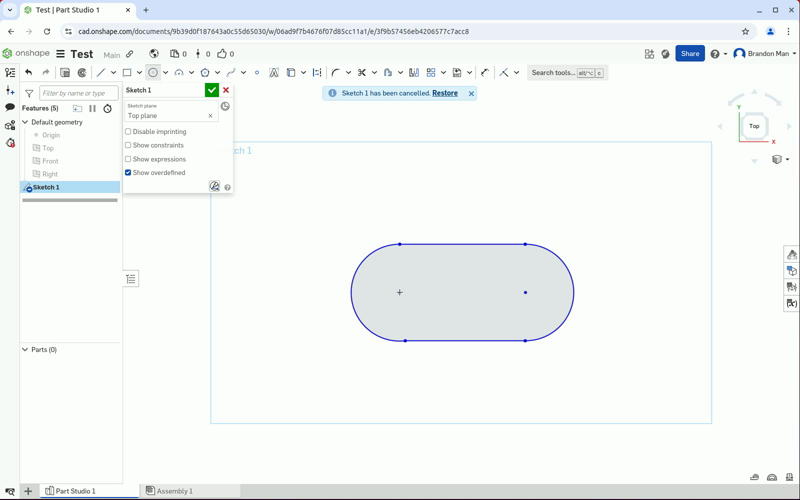
scroll(6)
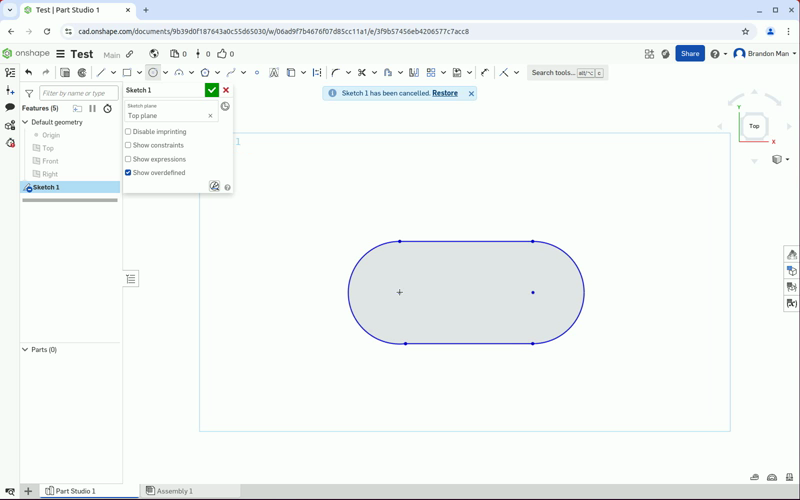
scroll(6)
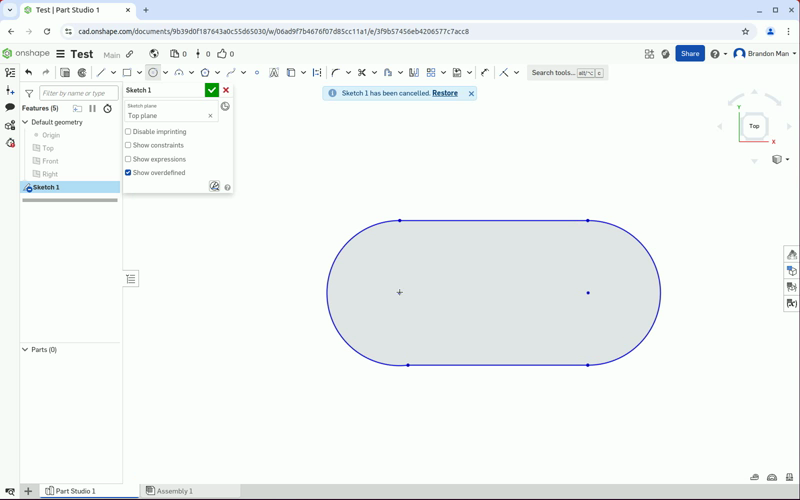
scroll(6)
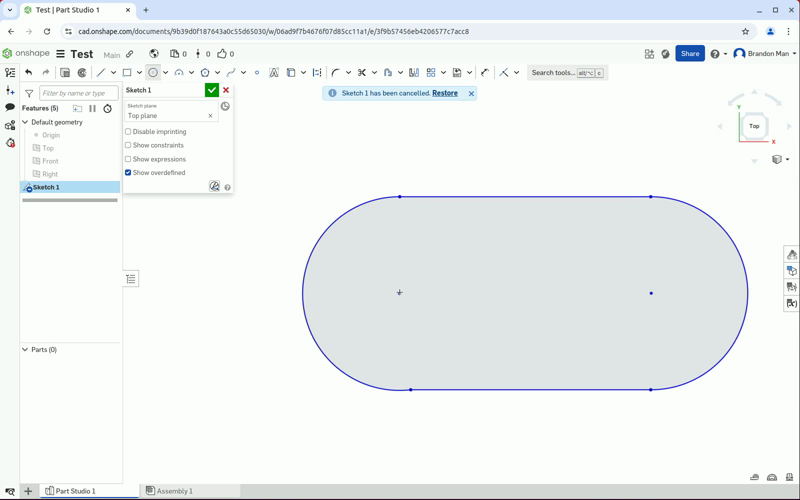
scroll(6)
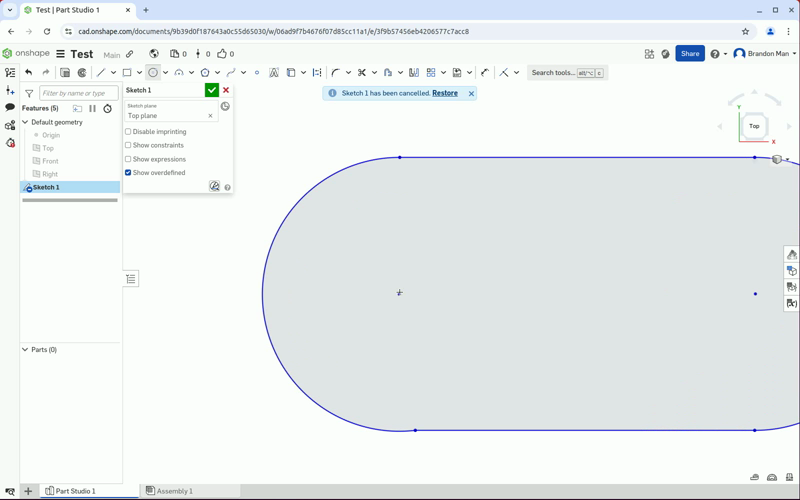
scroll(6)
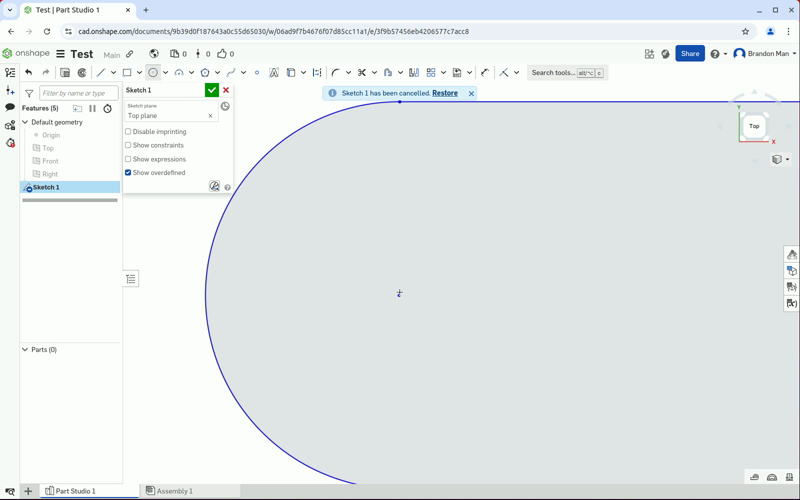
scroll(6)
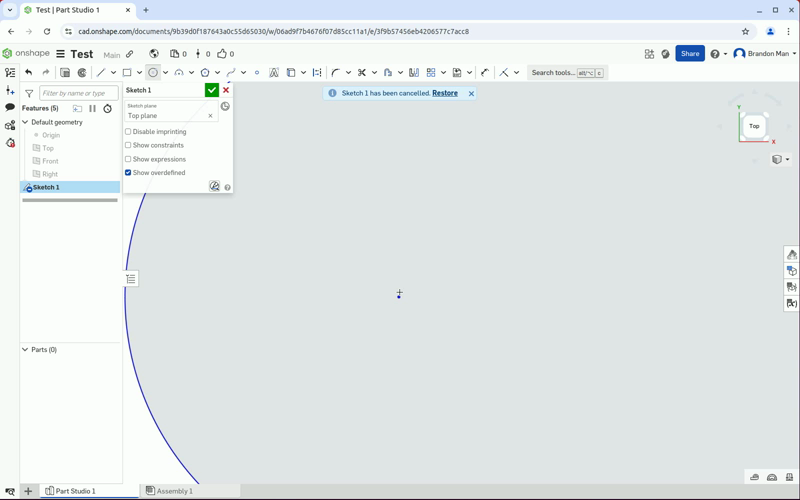
scroll(6)
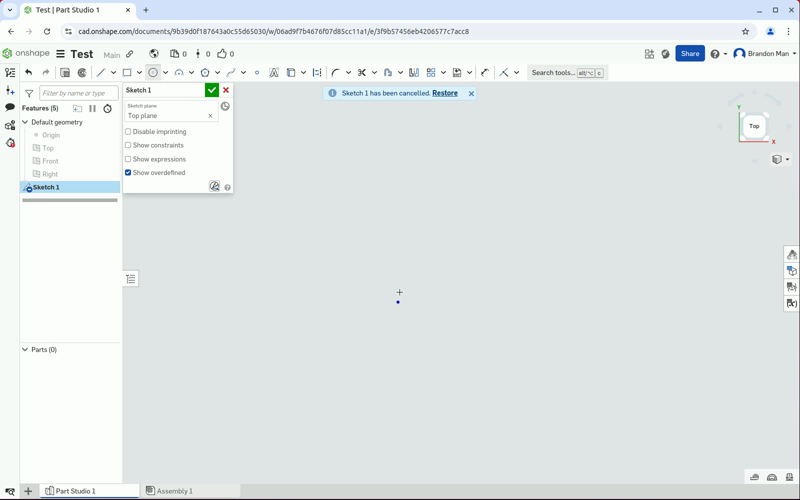
click(399, 291)
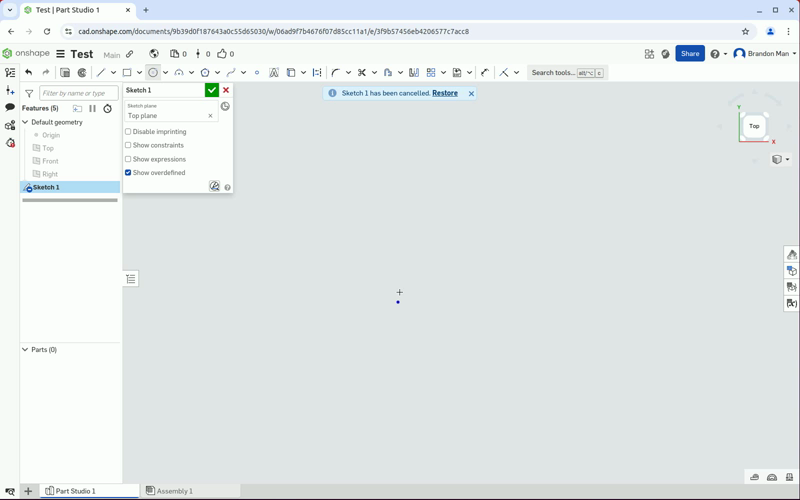
scroll(-6)
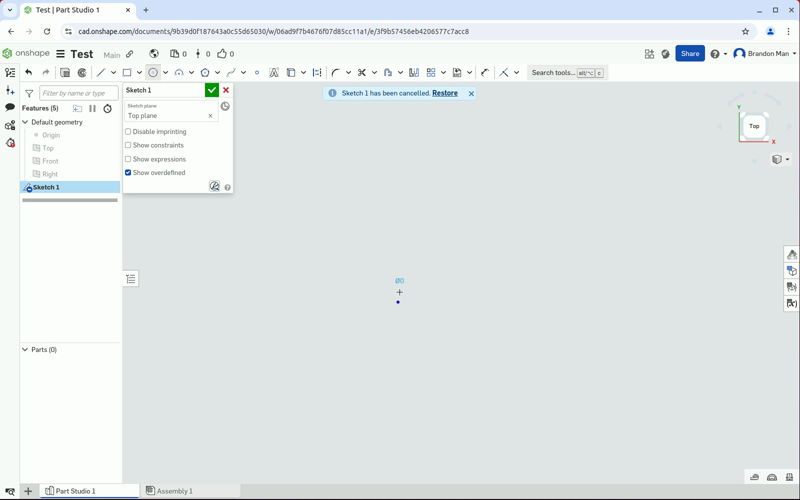
scroll(-6)
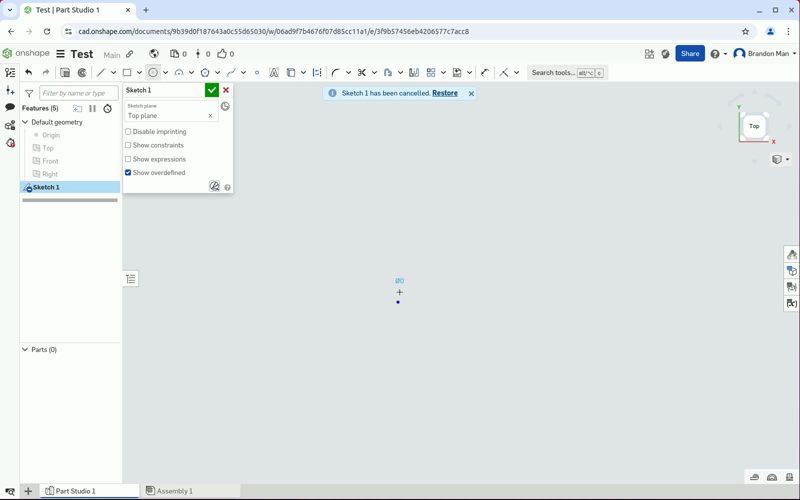
scroll(-6)
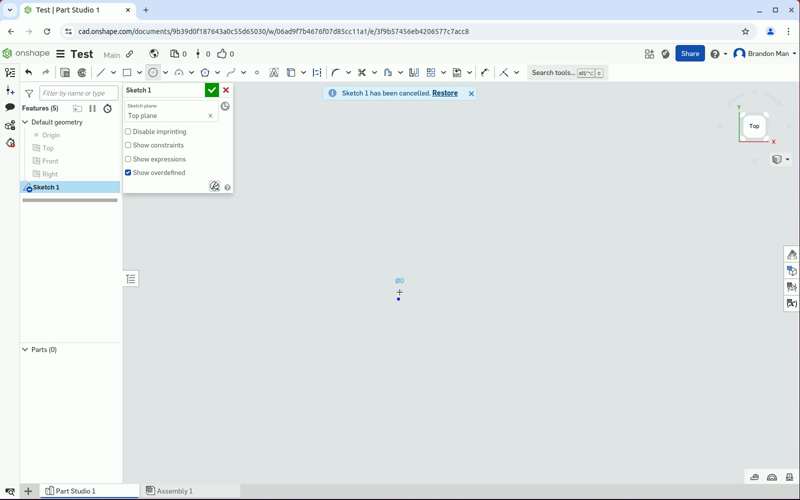
scroll(-6)
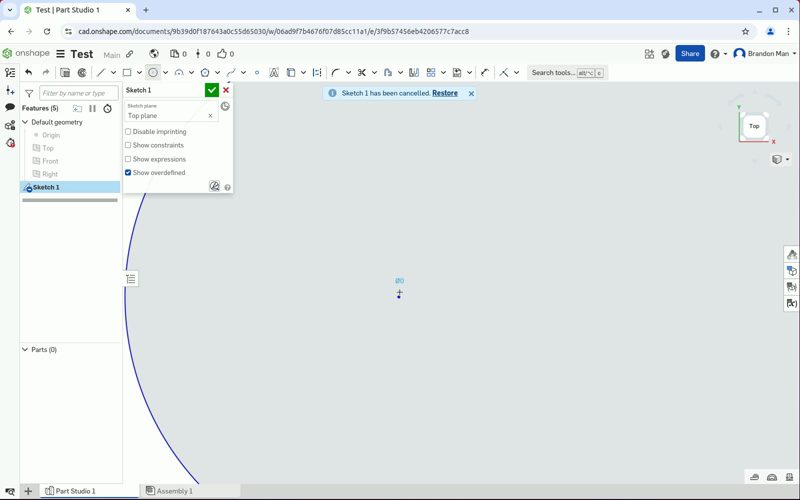
scroll(-6)
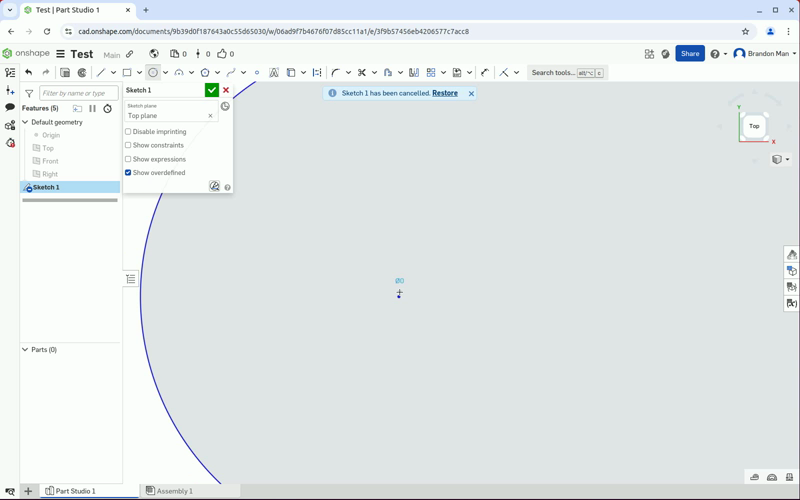
scroll(-6)
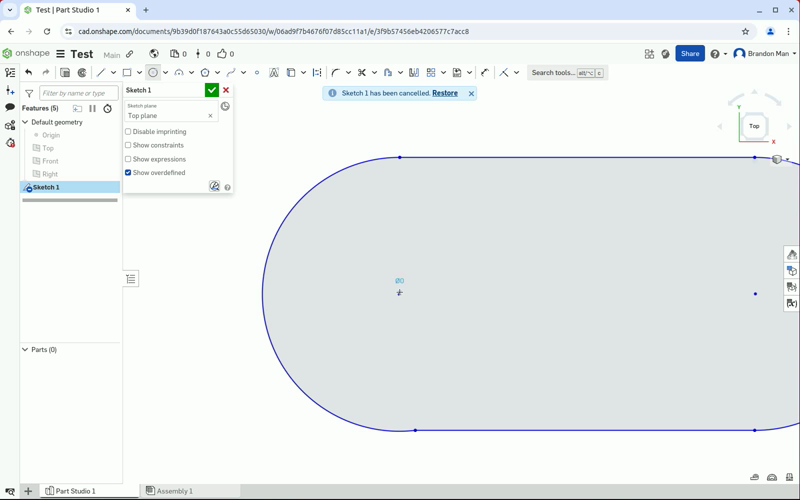
scroll(-6)
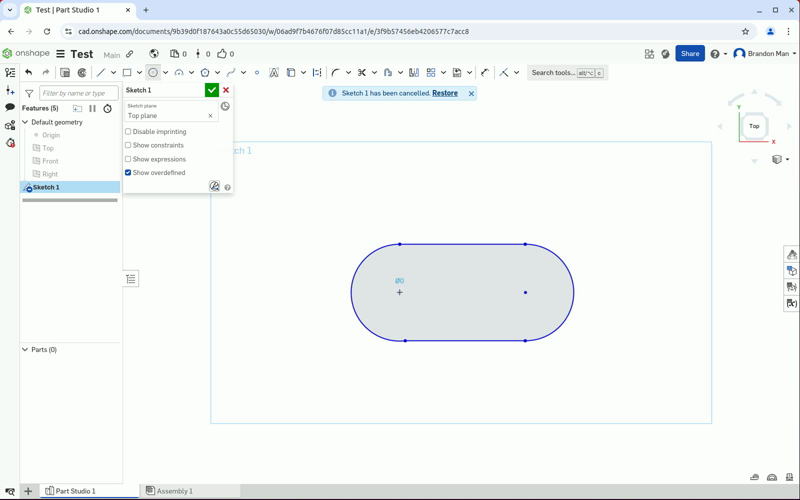
key_up(shift)
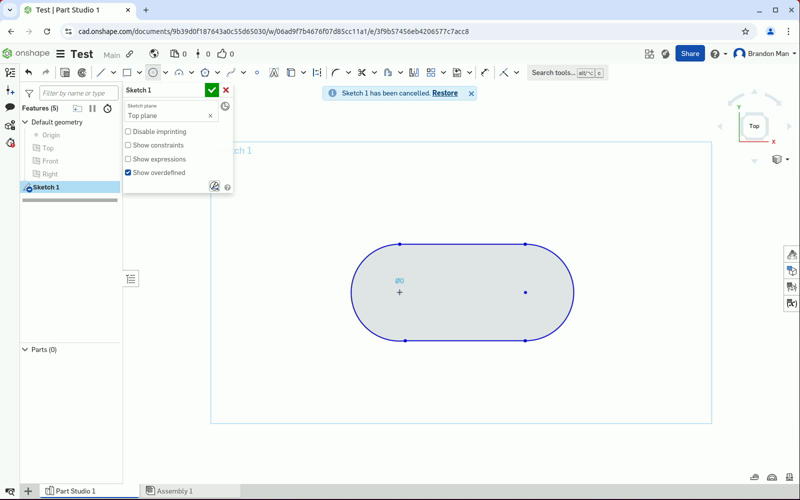
mouse_move(419, 291)
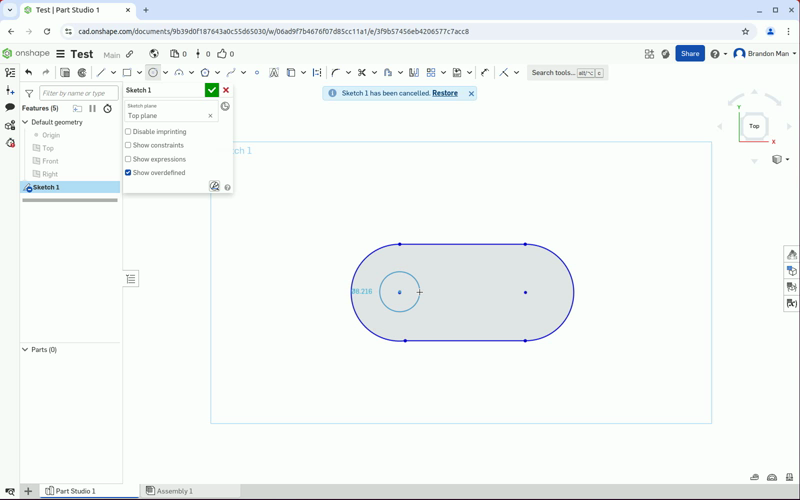
click(419, 291)
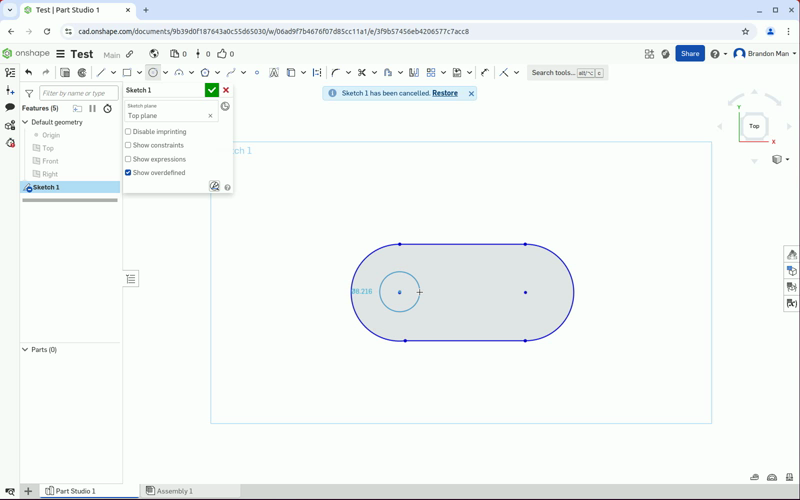
key(esc)
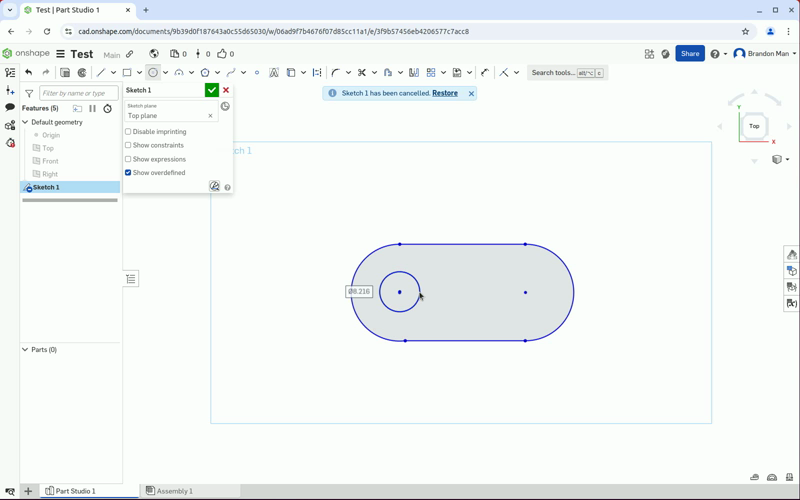
key(c)
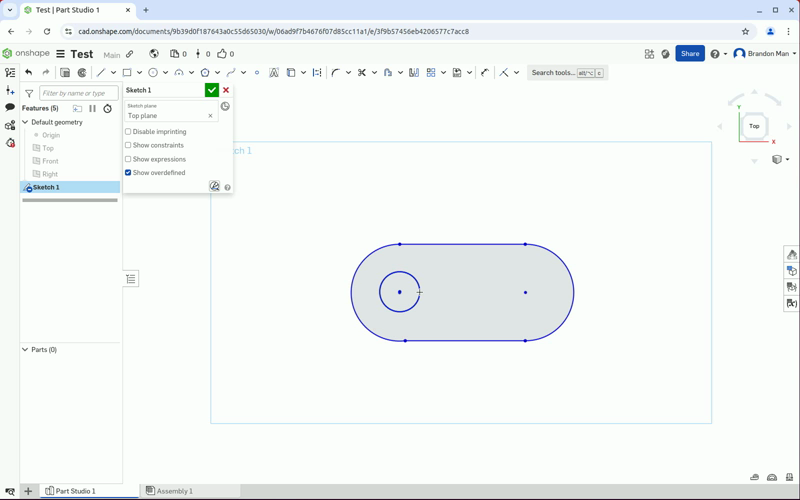
key_down(shift)
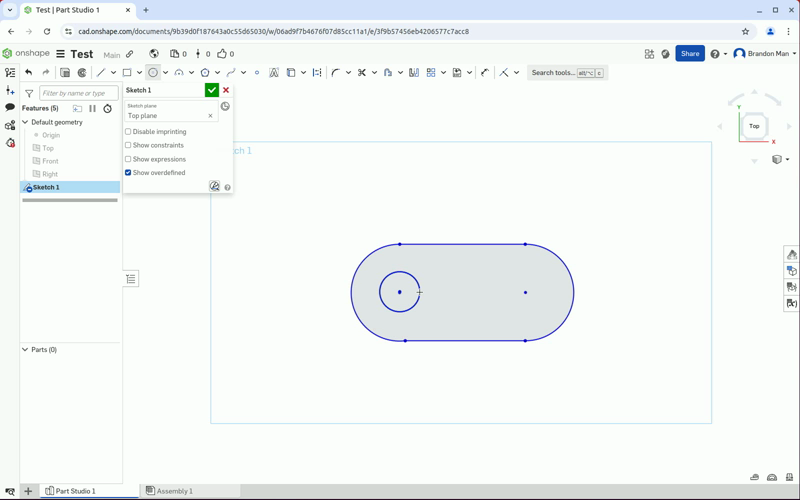
mouse_move(525, 291)
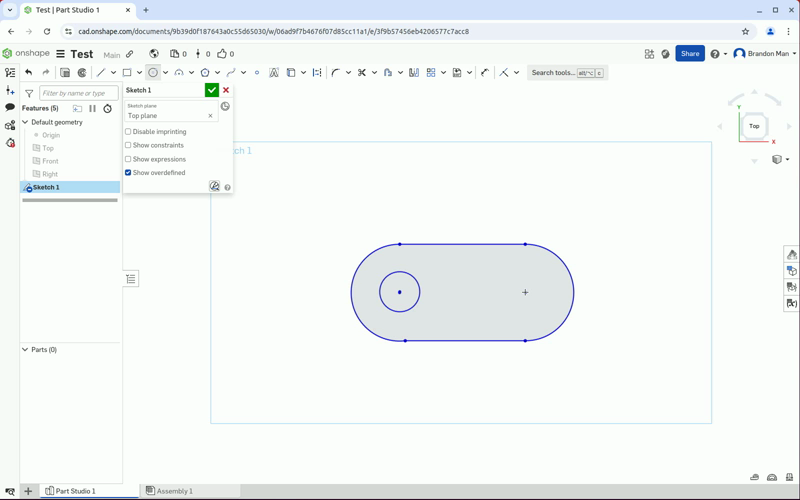
scroll(6)
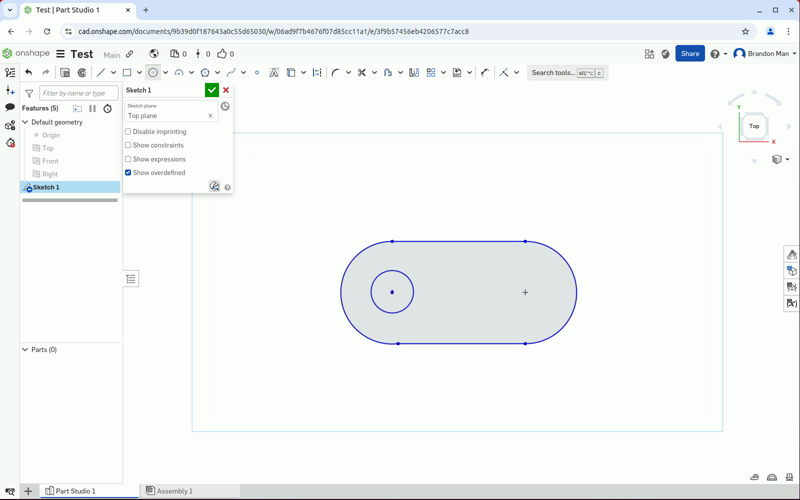
scroll(6)
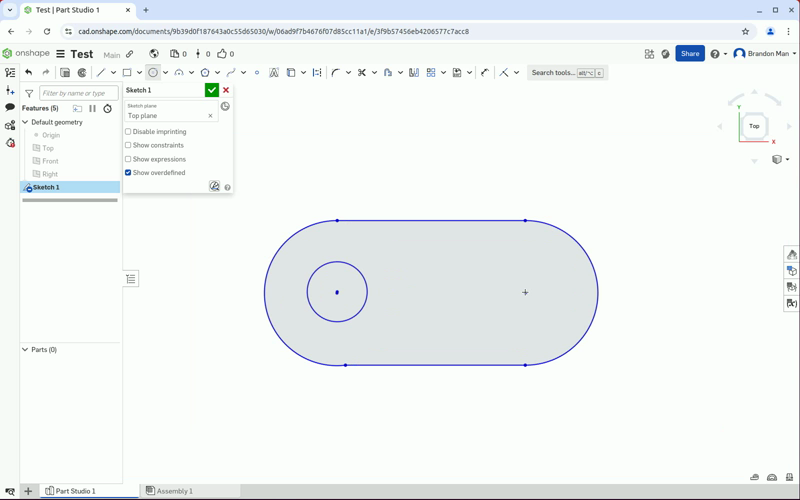
scroll(6)
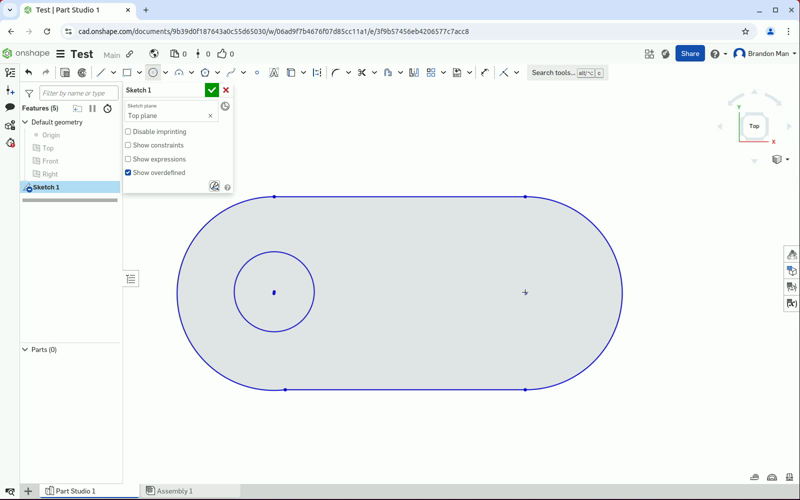
scroll(6)
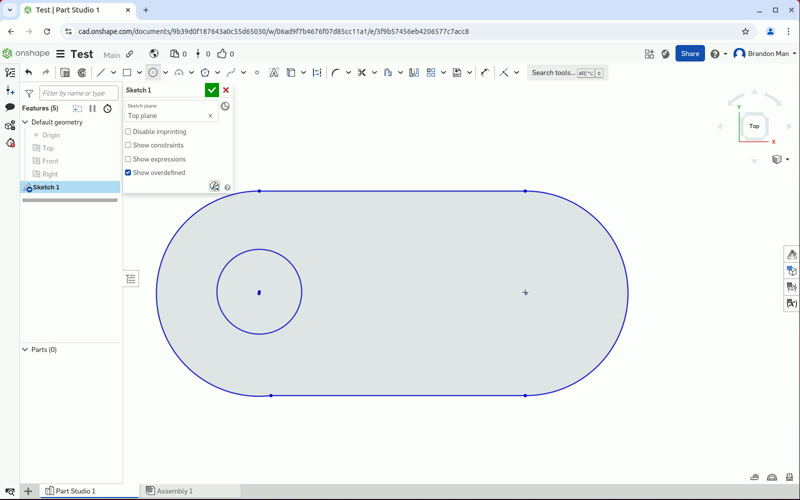
scroll(6)
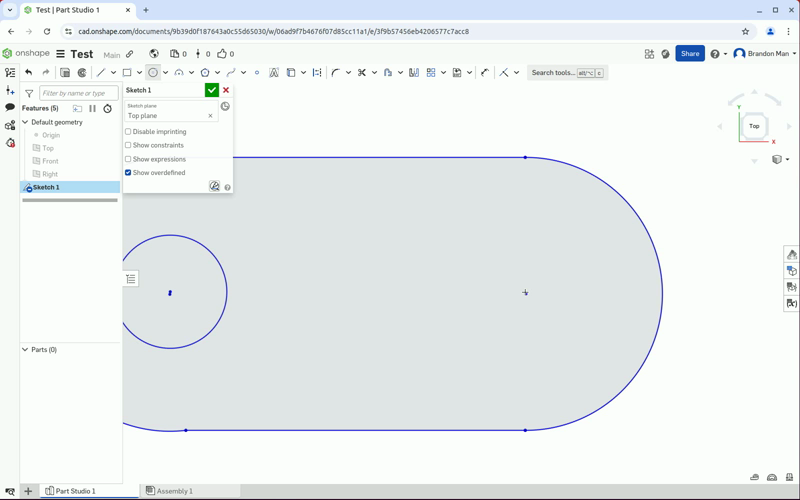
scroll(6)
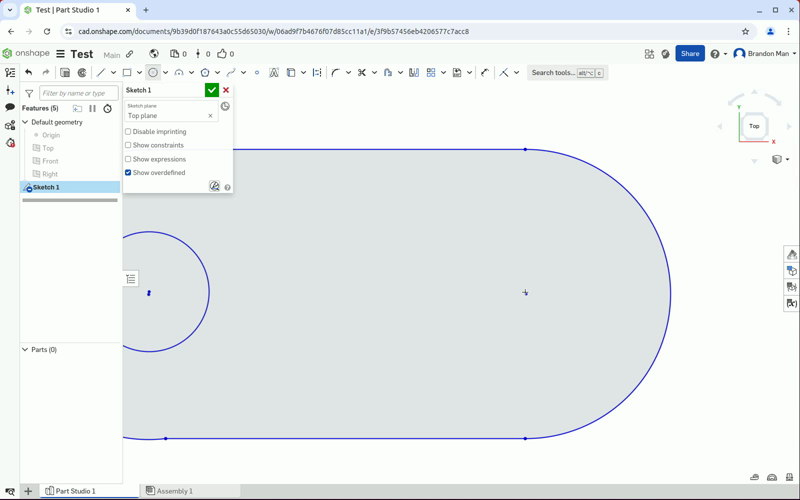
scroll(6)
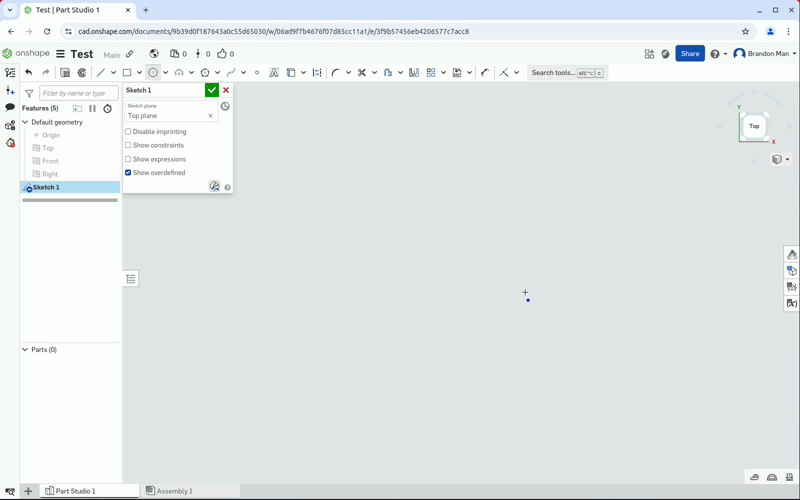
click(525, 291)
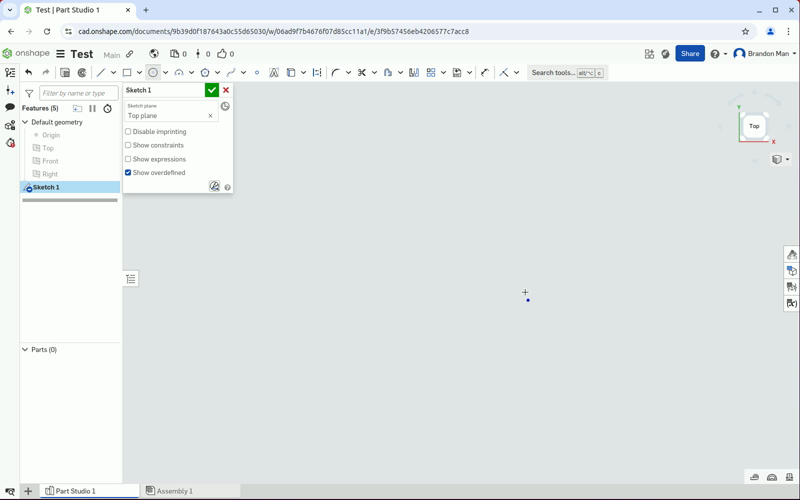
scroll(-6)
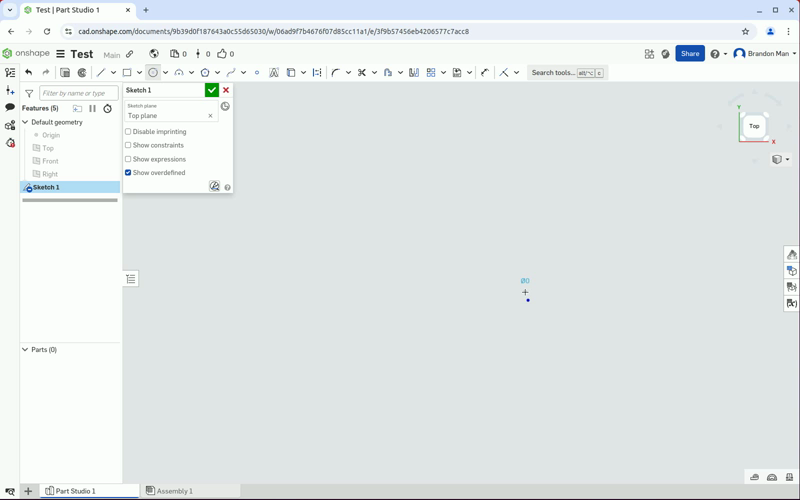
scroll(-6)
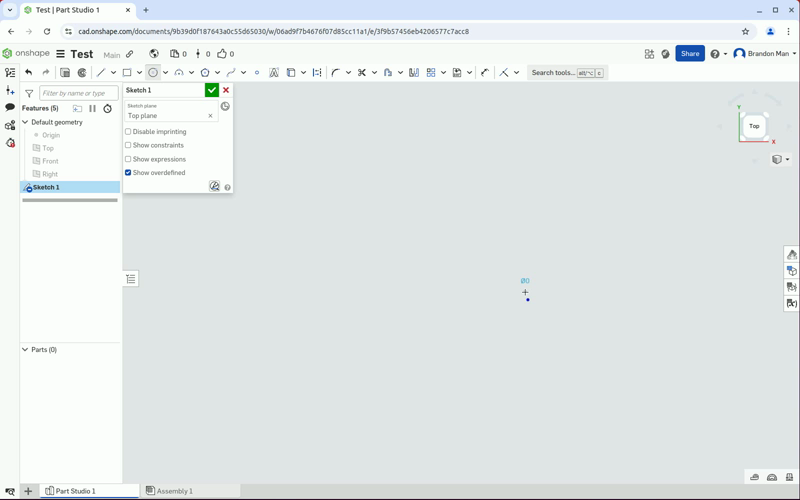
scroll(-6)
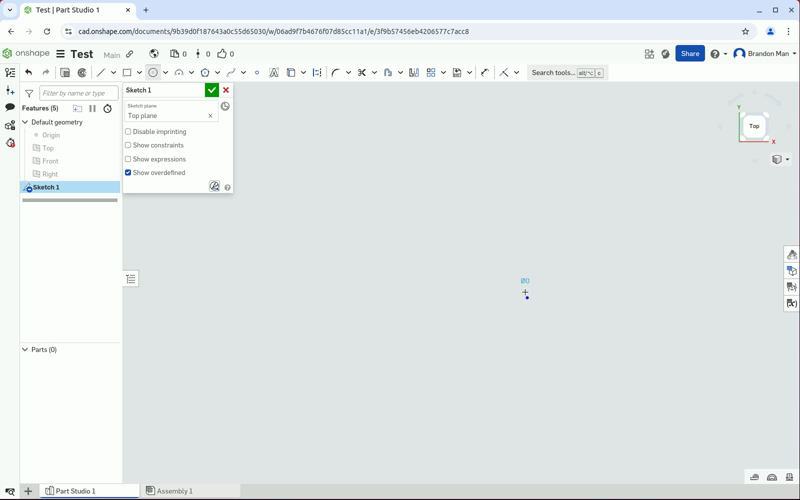
scroll(-6)
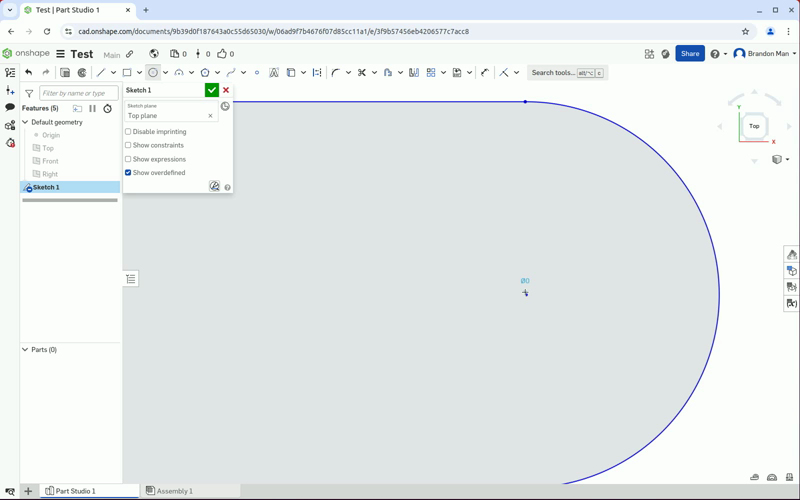
scroll(-6)
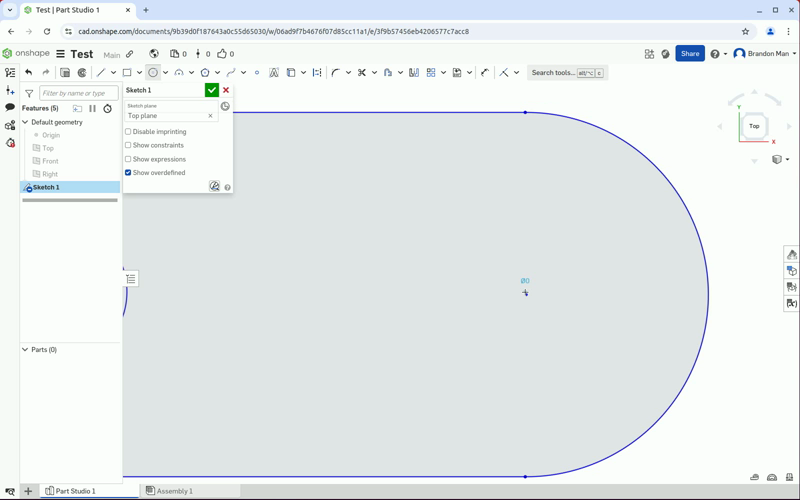
scroll(-6)
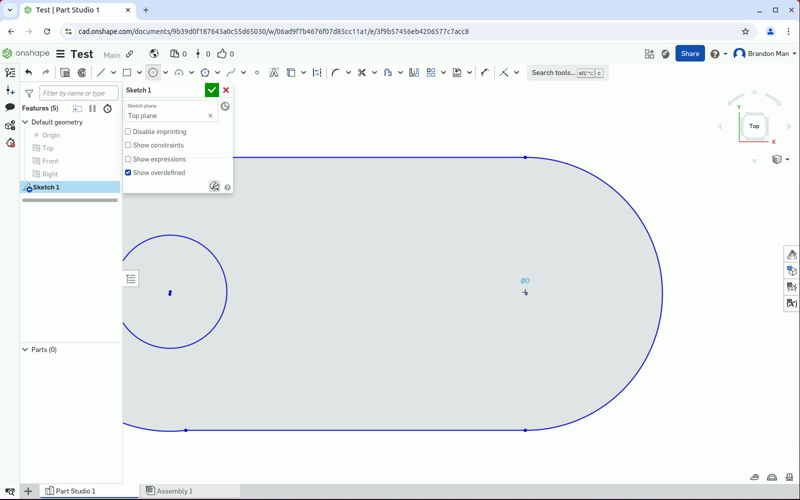
scroll(-6)
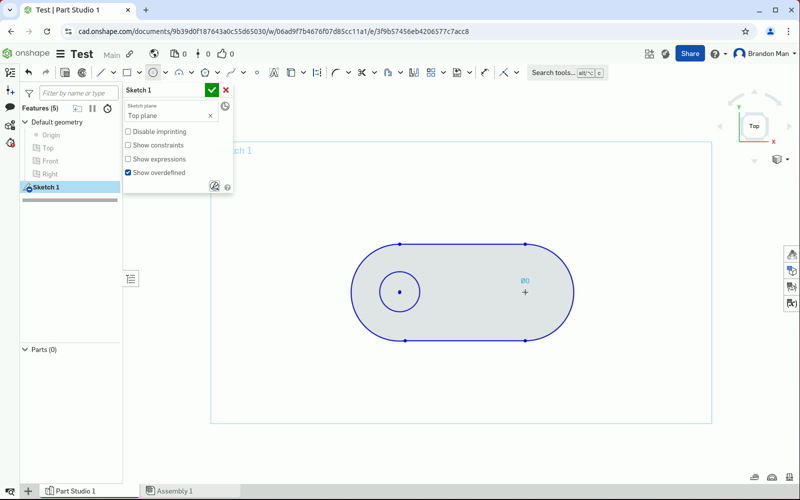
key_up(shift)
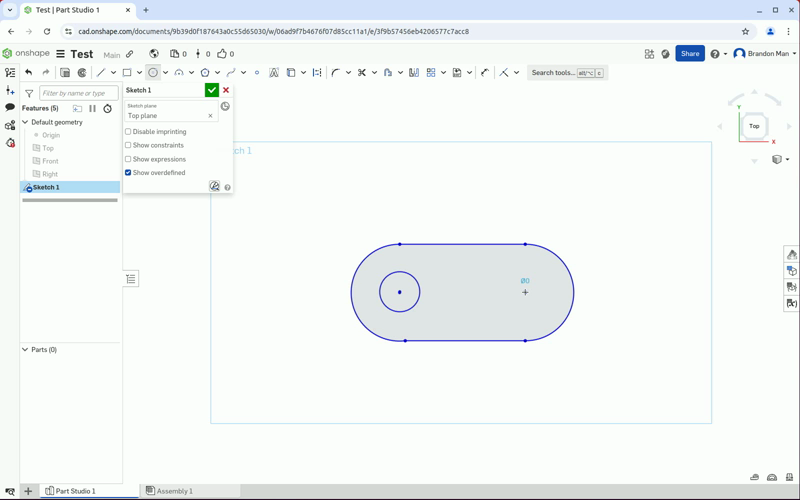
mouse_move(554, 291)
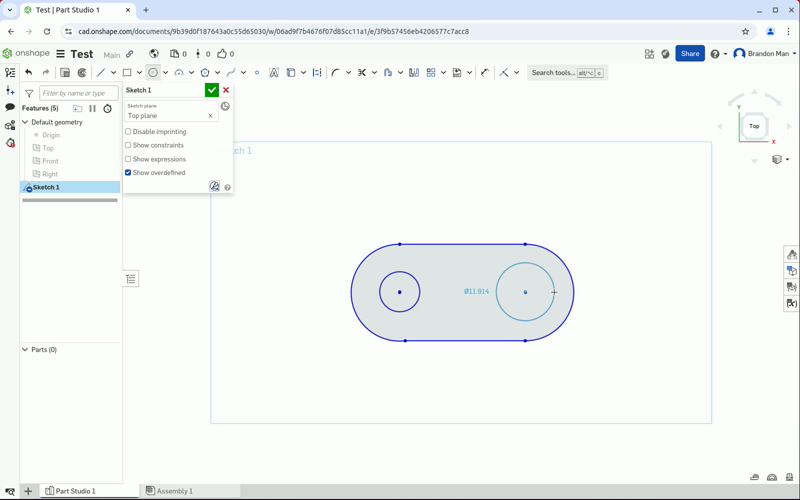
click(554, 291)
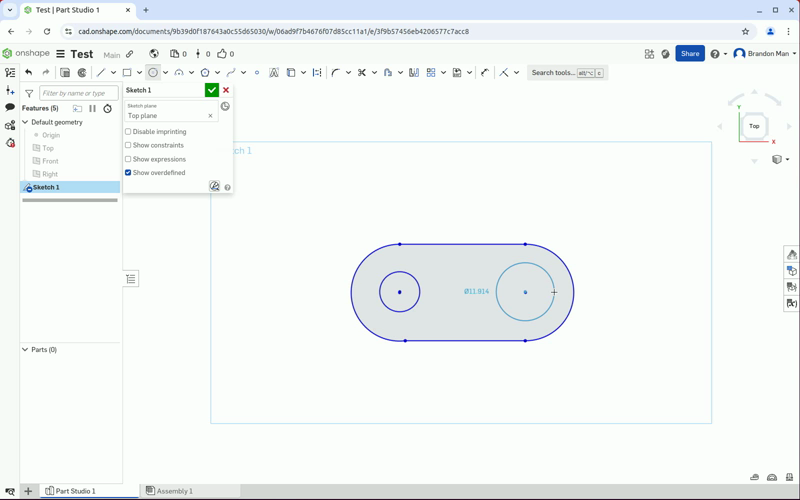
key(esc)
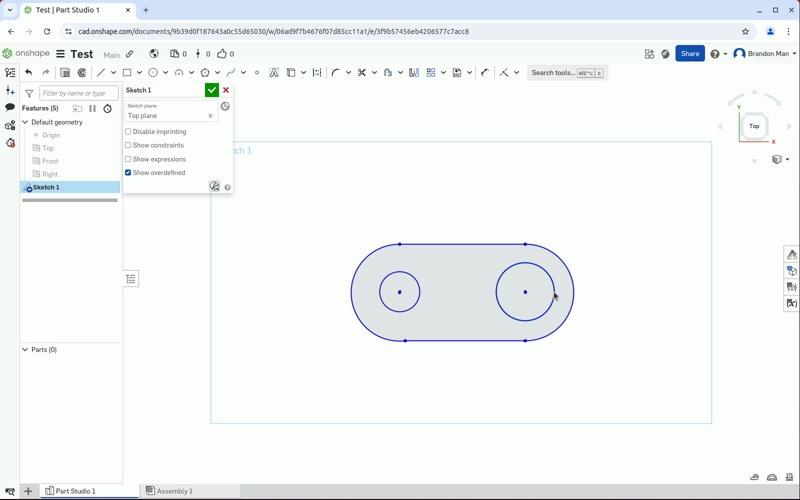
mouse_move(508, 327)
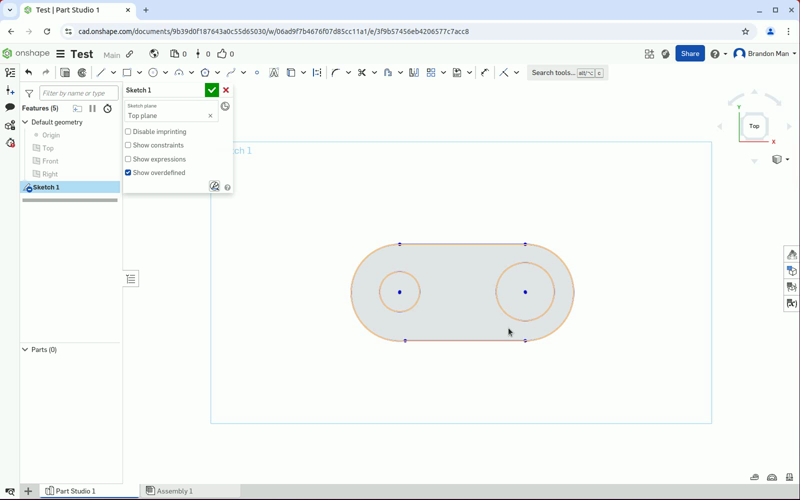
click(508, 327)
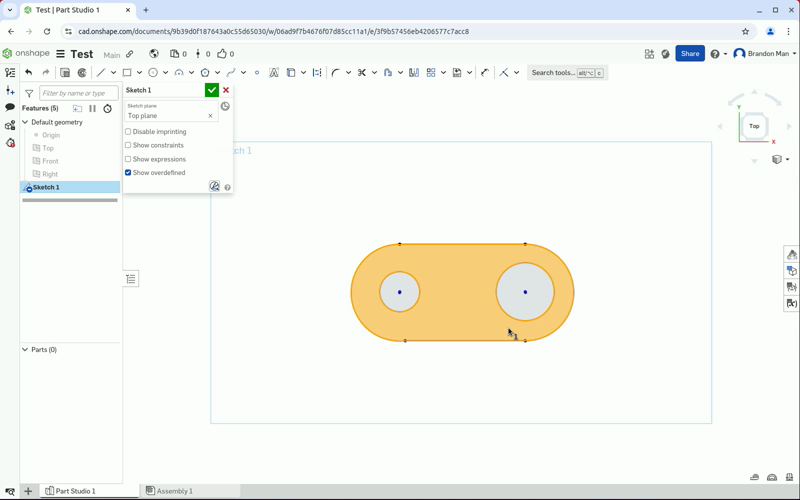
mouse_move(73, 352)
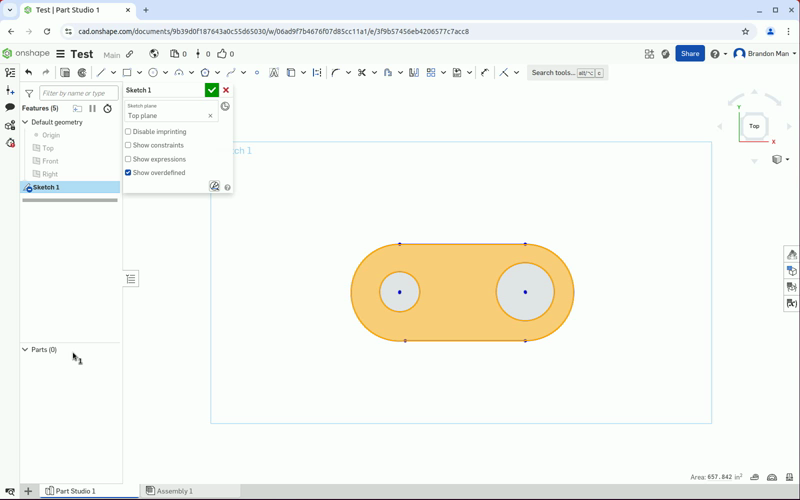
key(shift+y)
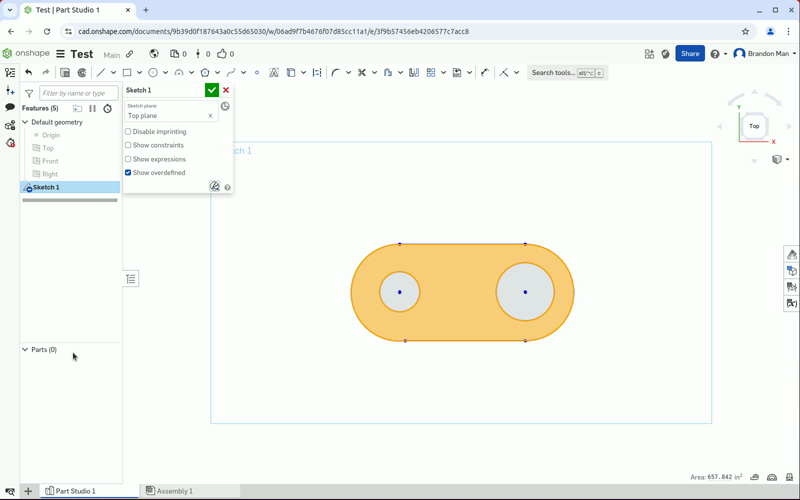
key(shift+e)
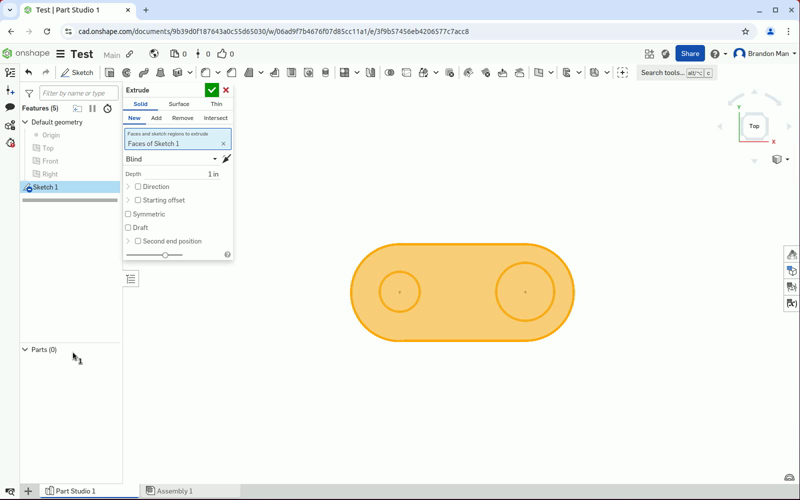
mouse_move(143, 106)
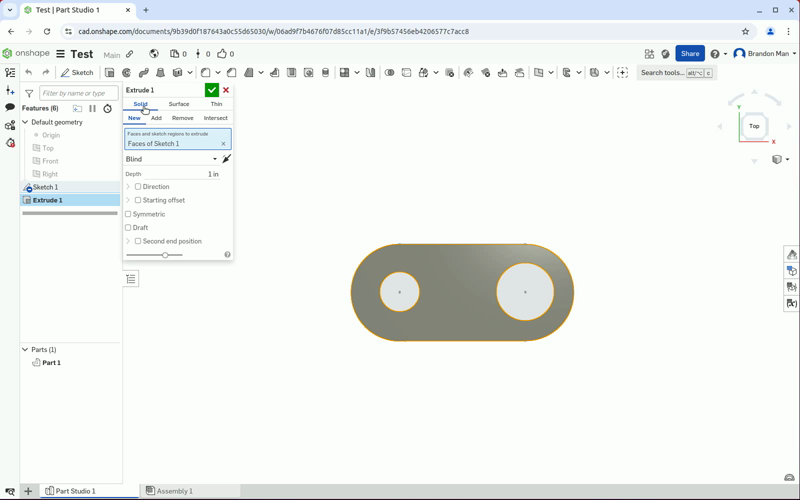
click(143, 106)
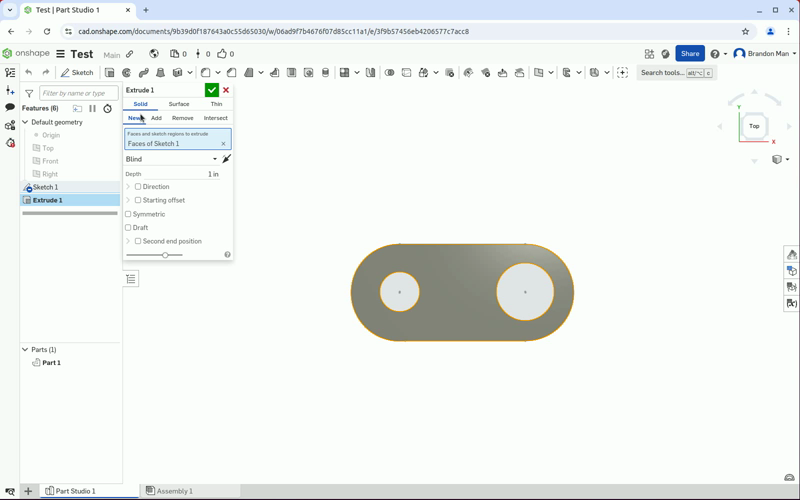
mouse_move(137, 120)
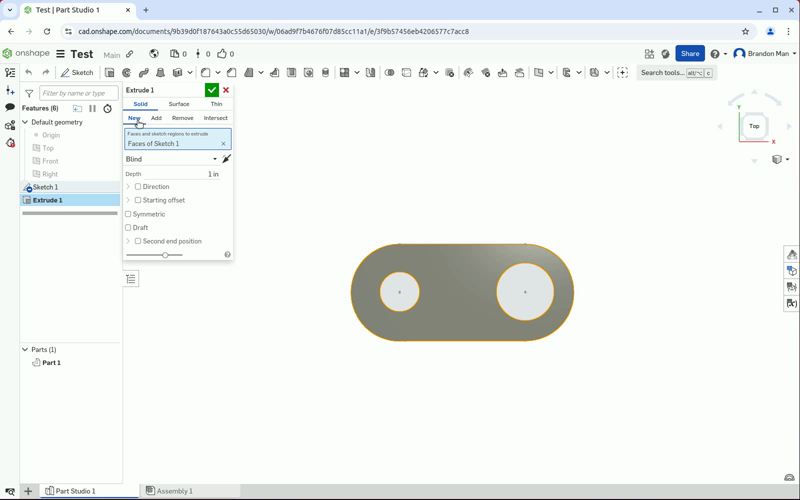
click(137, 120)
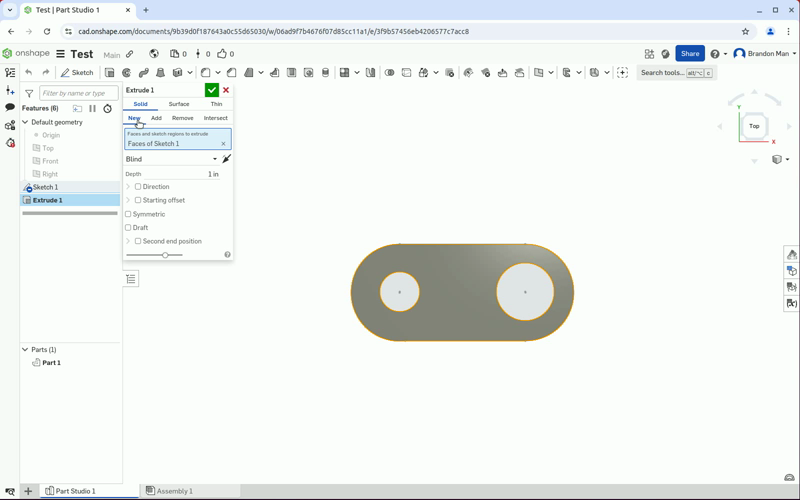
key(tab, 4)
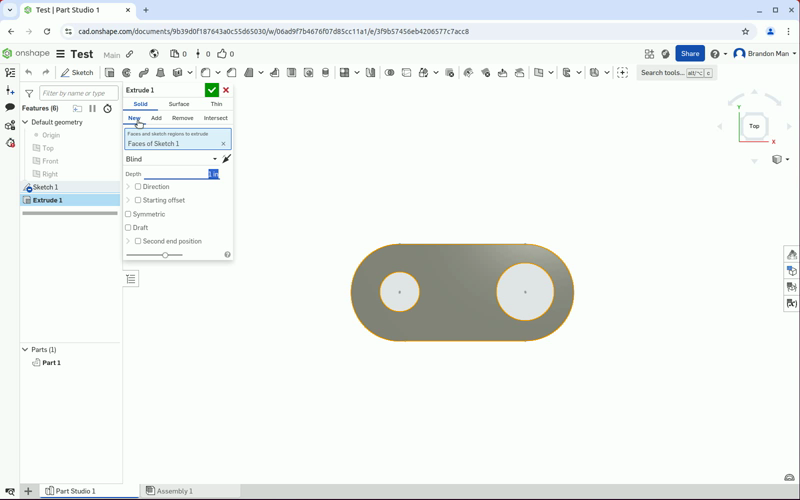
text(5.296)
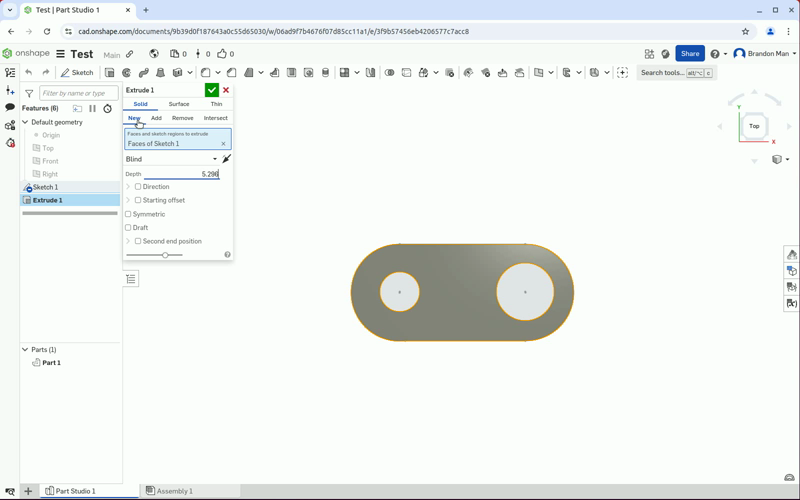
key(enter)
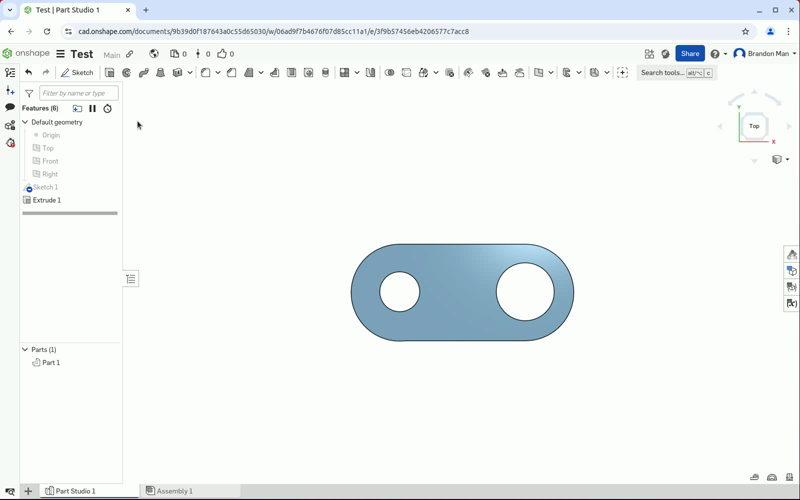
key(shift+h)
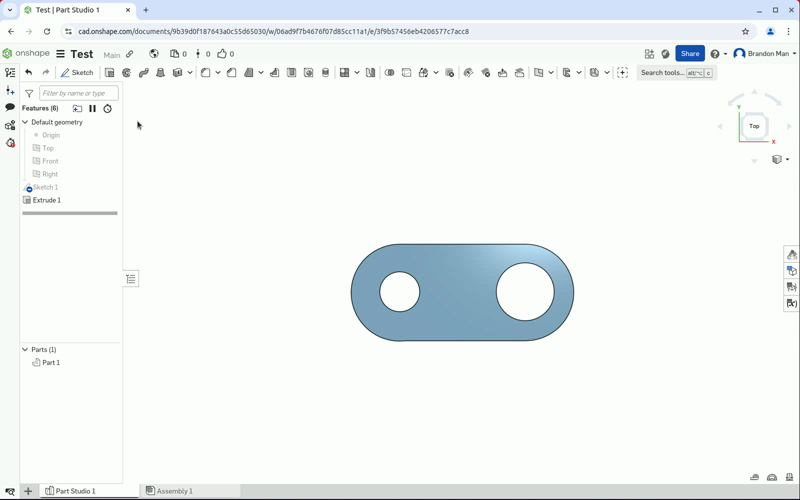
key(shift+h)
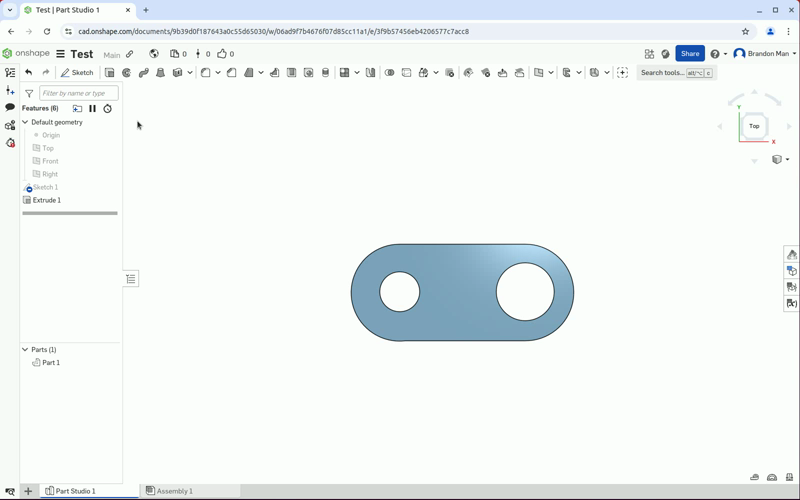
mouse_move(73, 189)
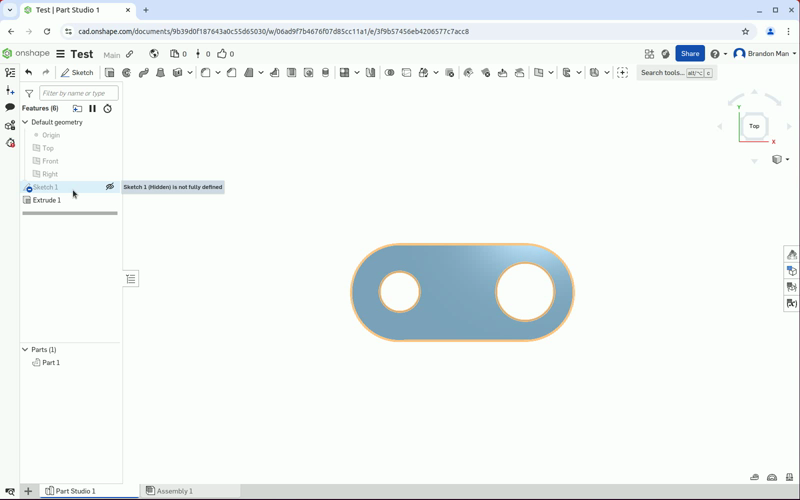
click(73, 189)
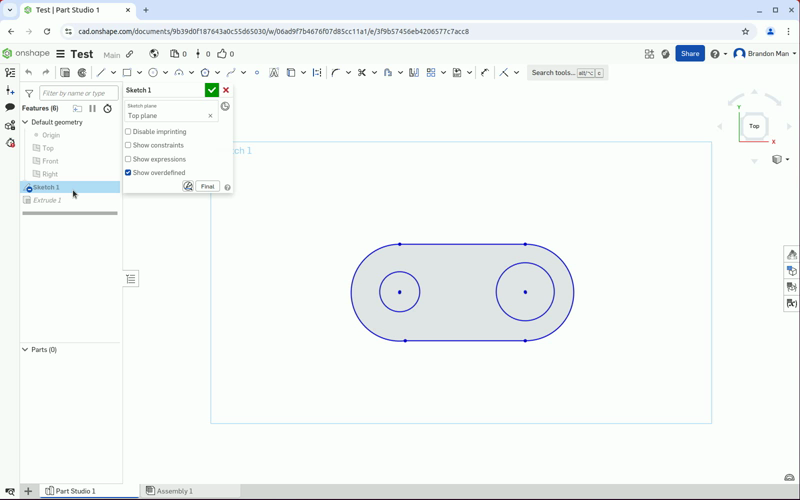
mouse_move(229, 92)
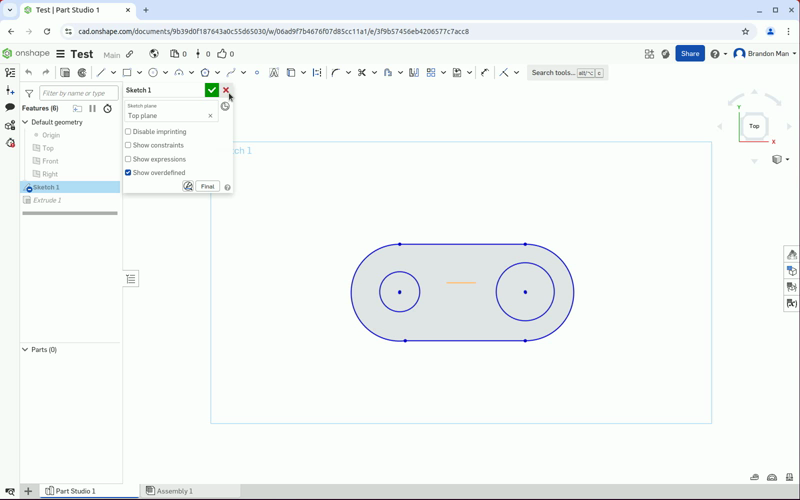
click(229, 92)
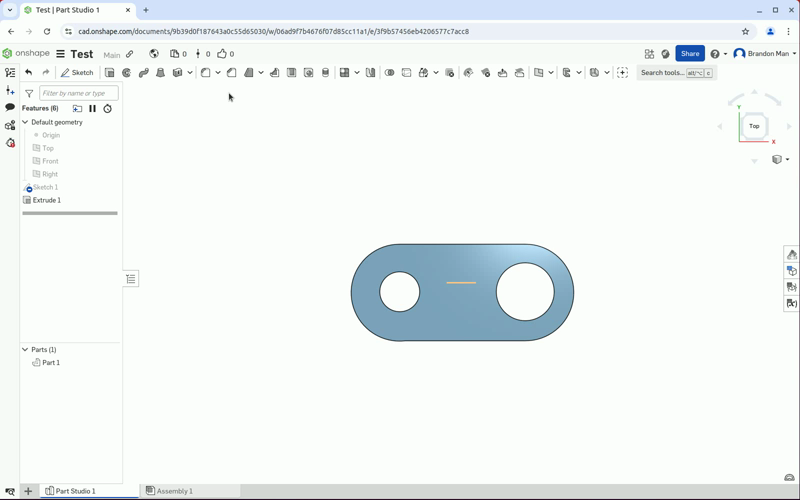
mouse_move(541, 75)
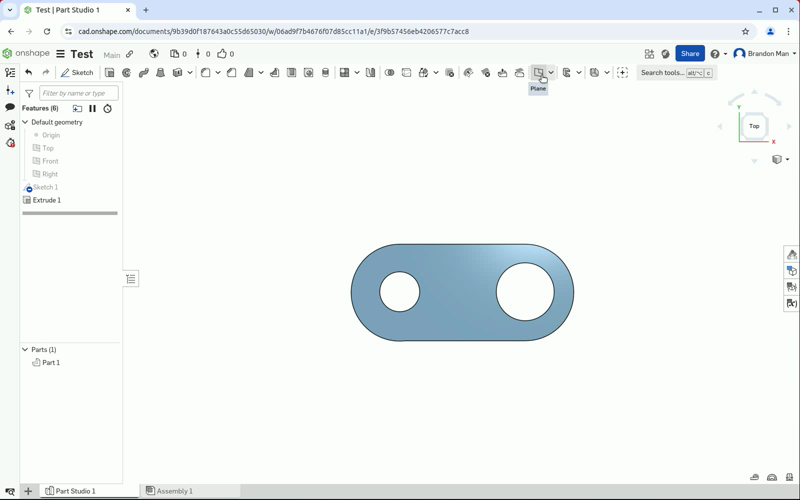
click(541, 75)
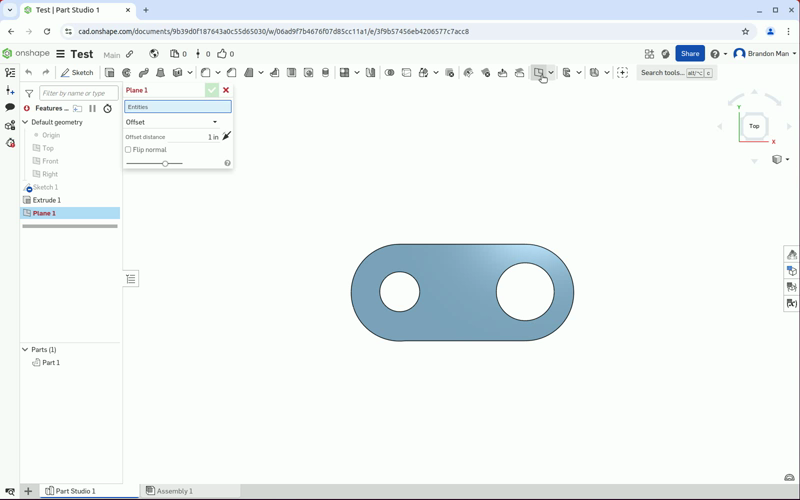
mouse_move(73, 150)
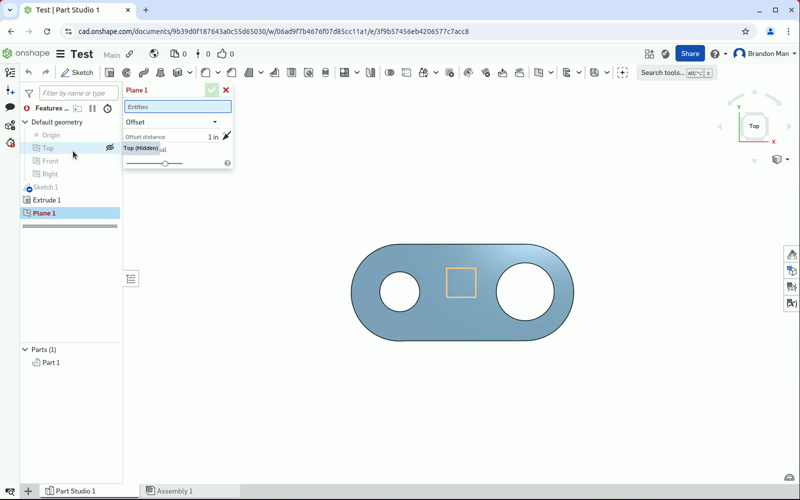
click(73, 150)
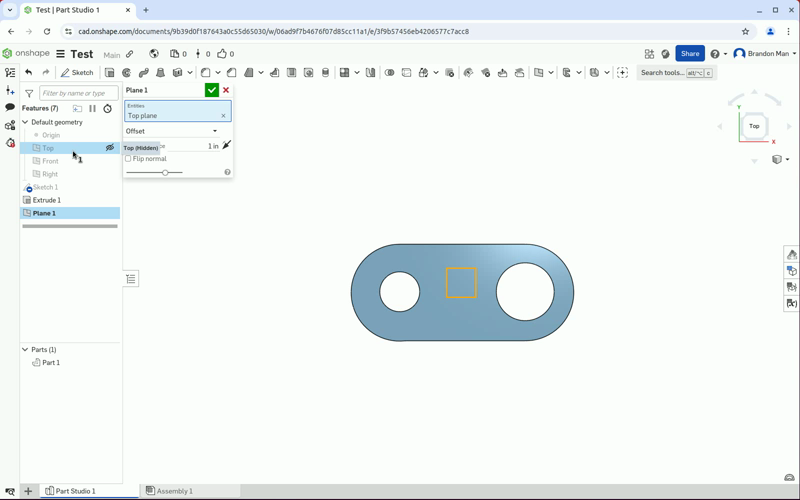
key(tab, 2)
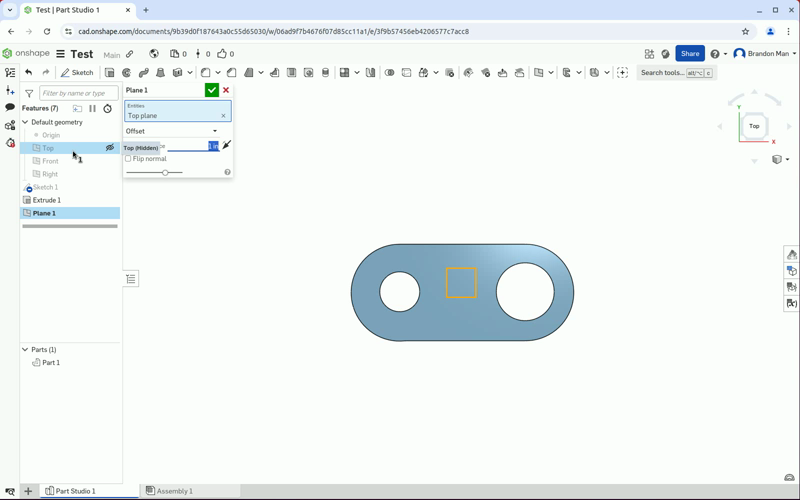
text(5.299)
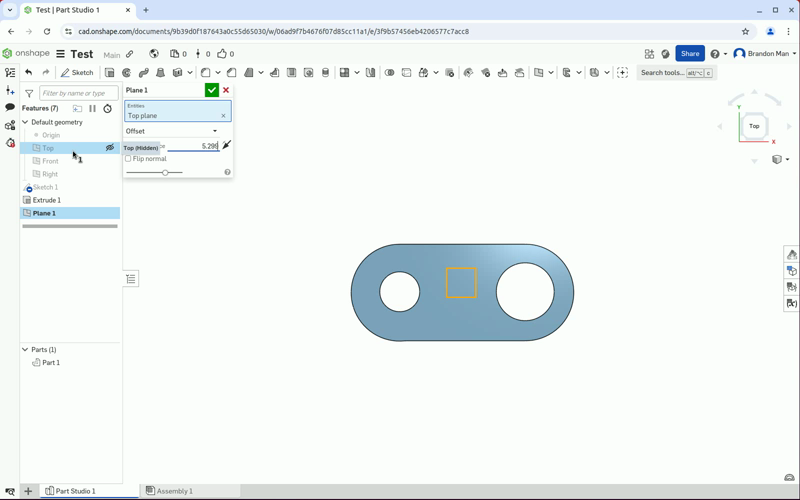
key(enter, 2)
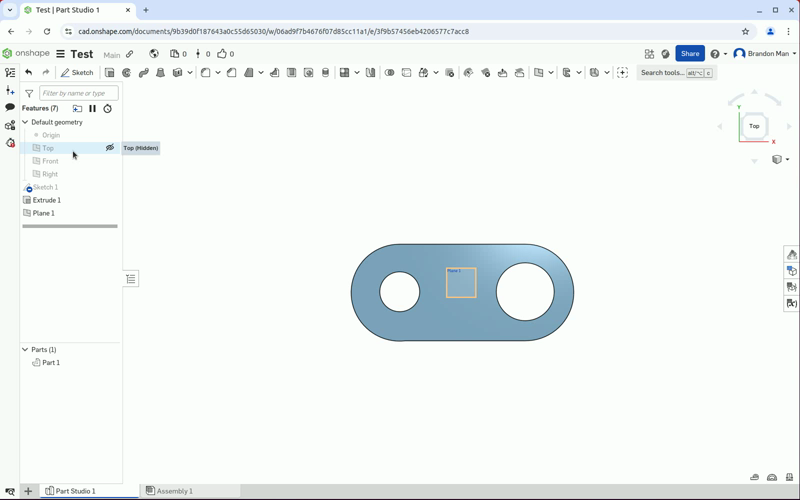
key(shift+s)
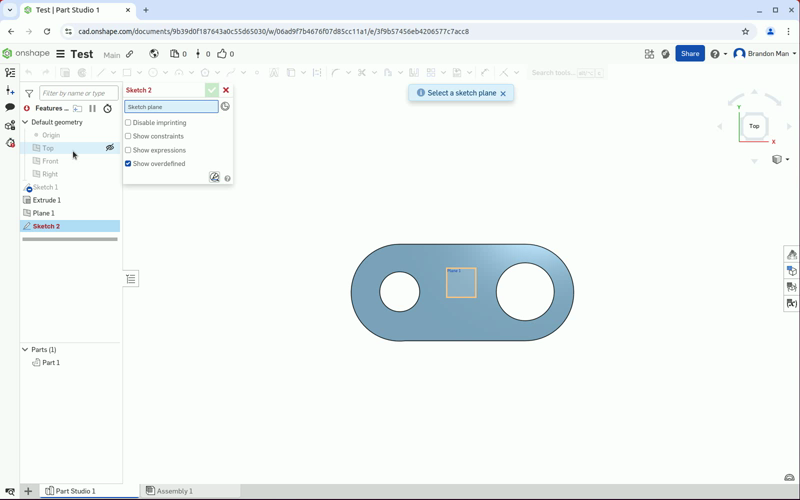
mouse_move(73, 215)
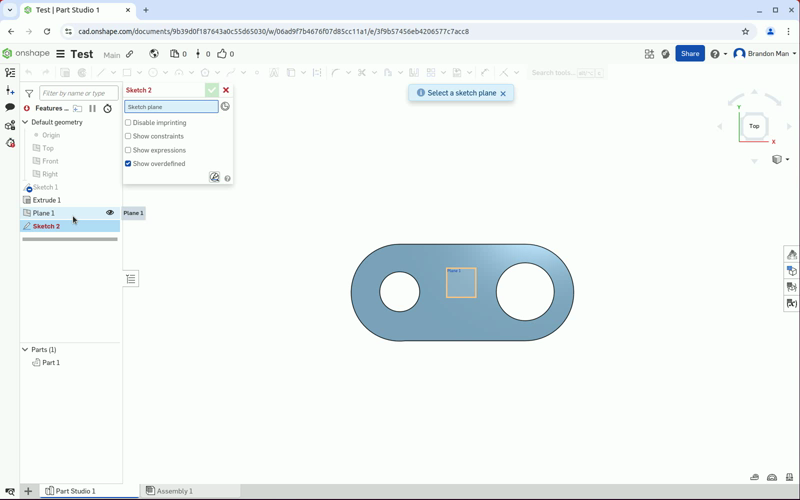
click(73, 215)
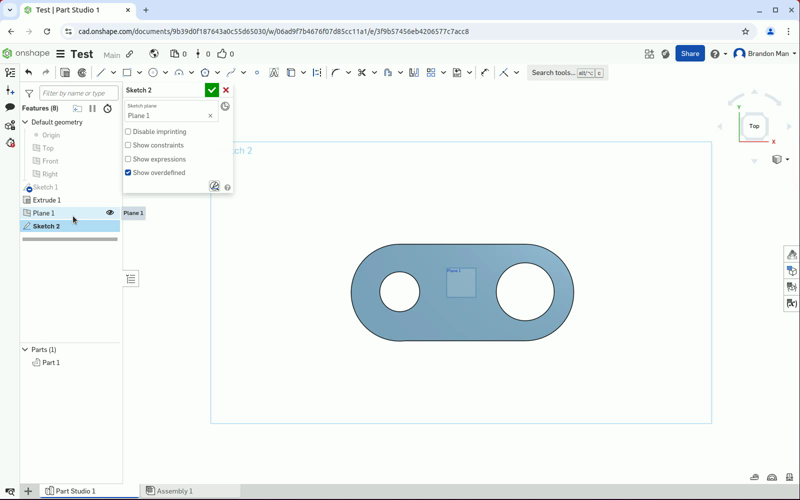
mouse_move(73, 352)
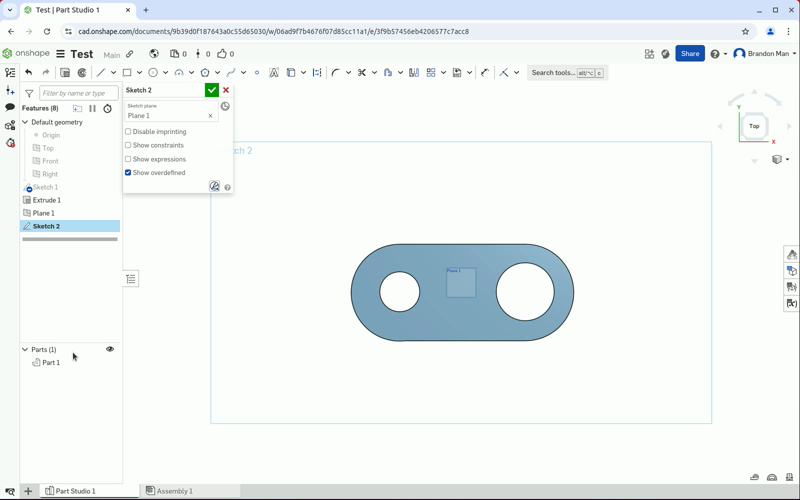
key(y)
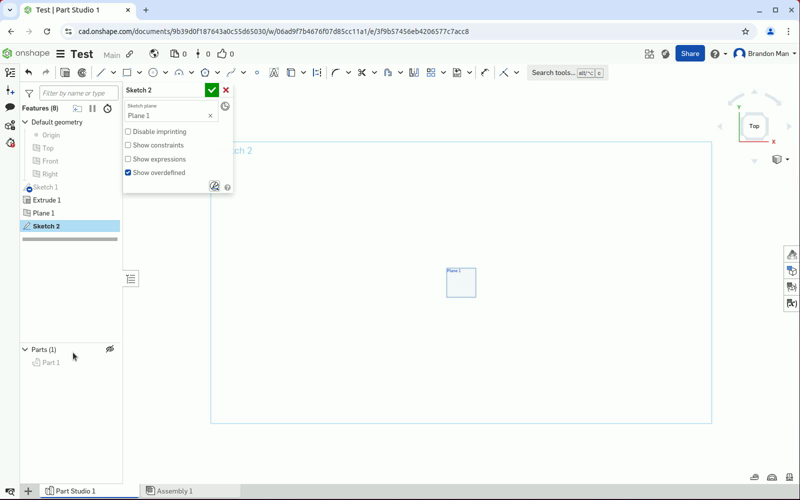
key(c)
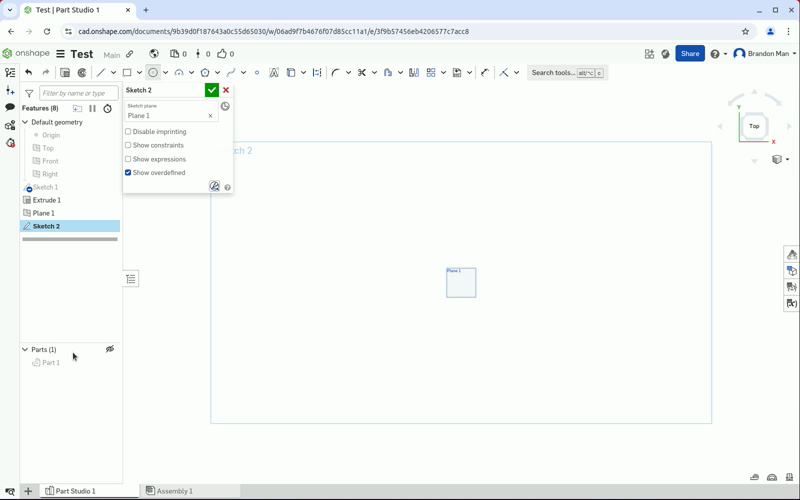
key_down(shift)
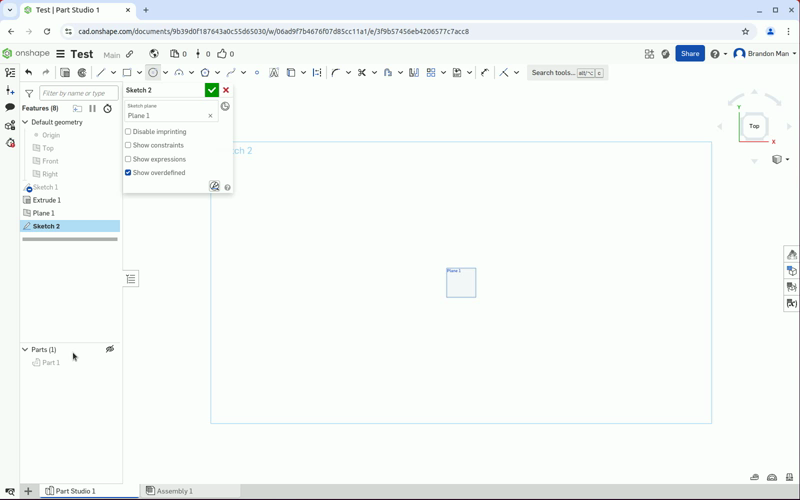
mouse_move(461, 282)
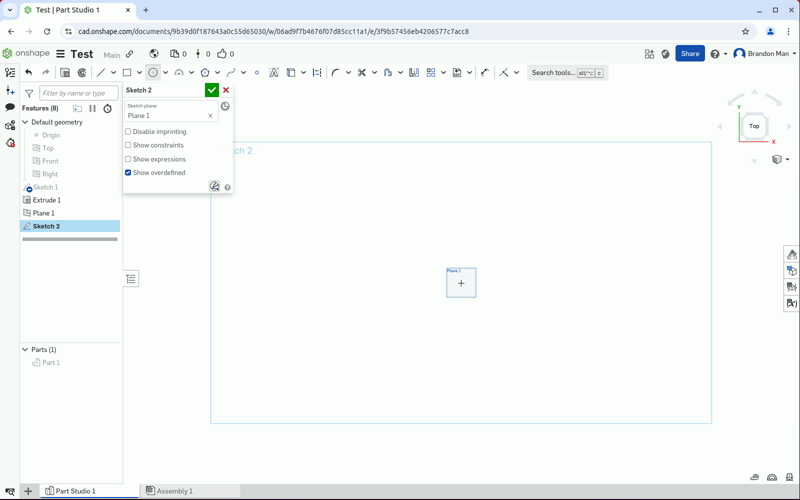
click(461, 282)
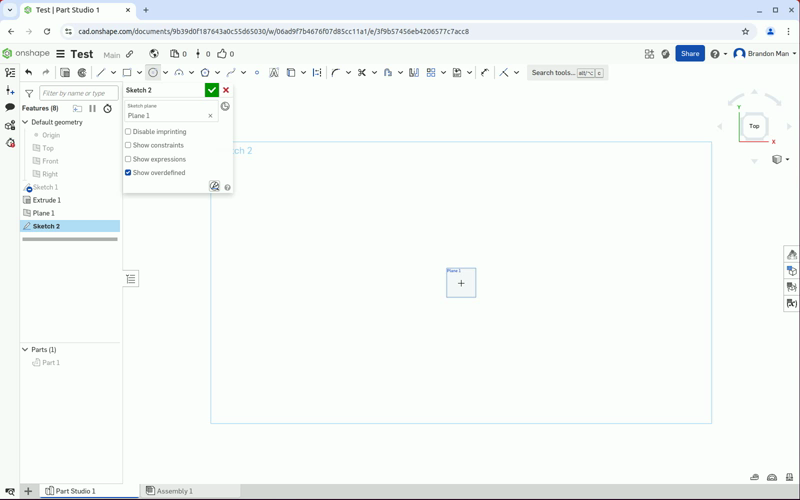
key_up(shift)
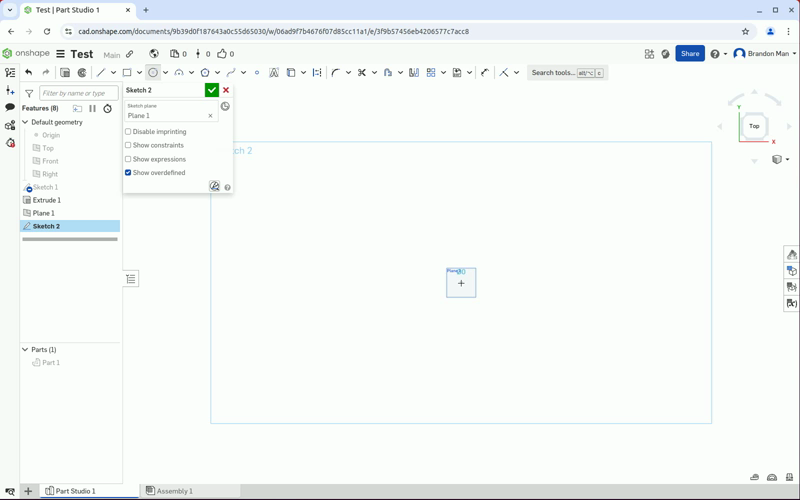
mouse_move(489, 282)
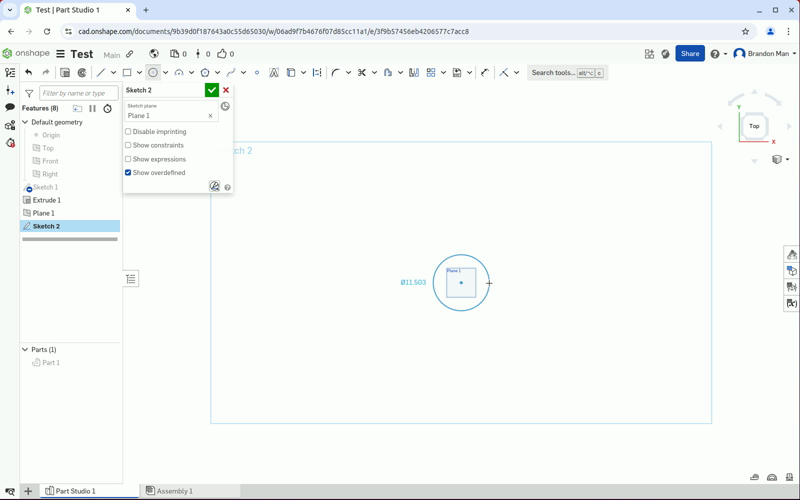
click(489, 282)
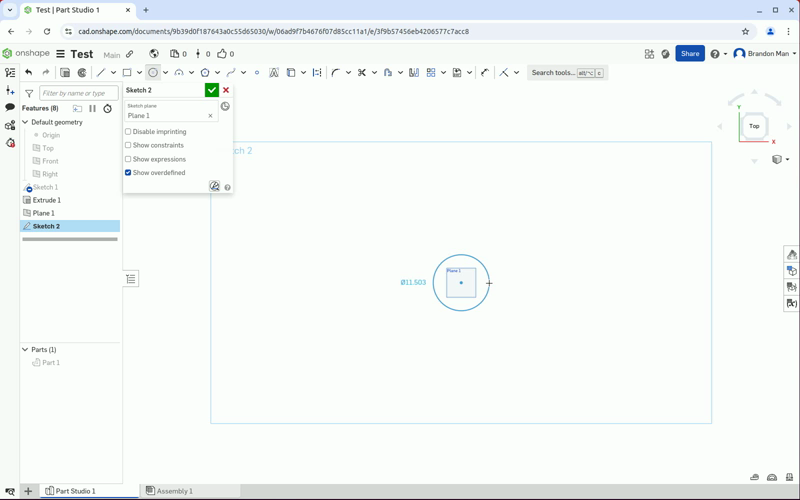
key(esc)
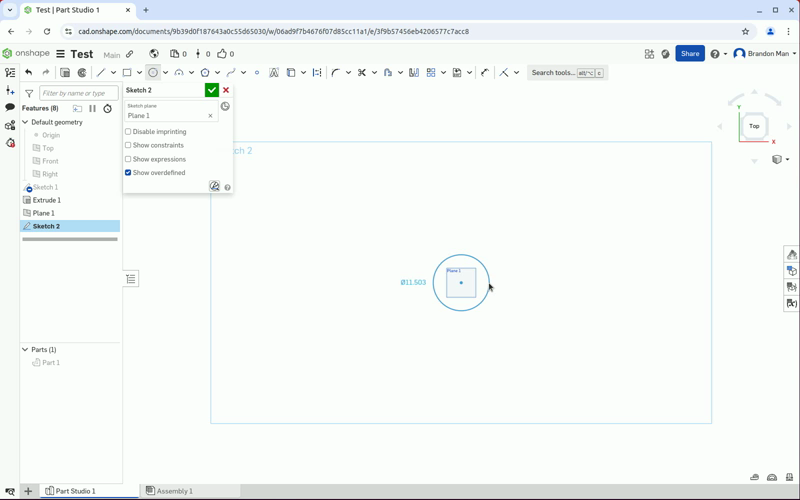
mouse_move(477, 275)
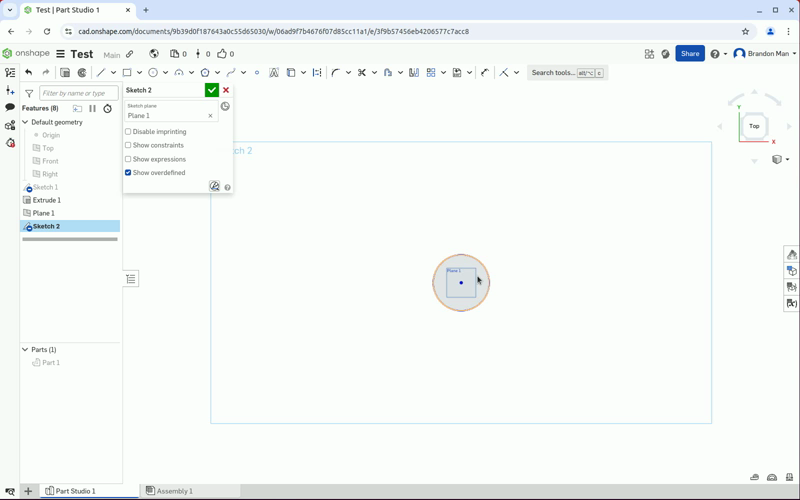
click(477, 275)
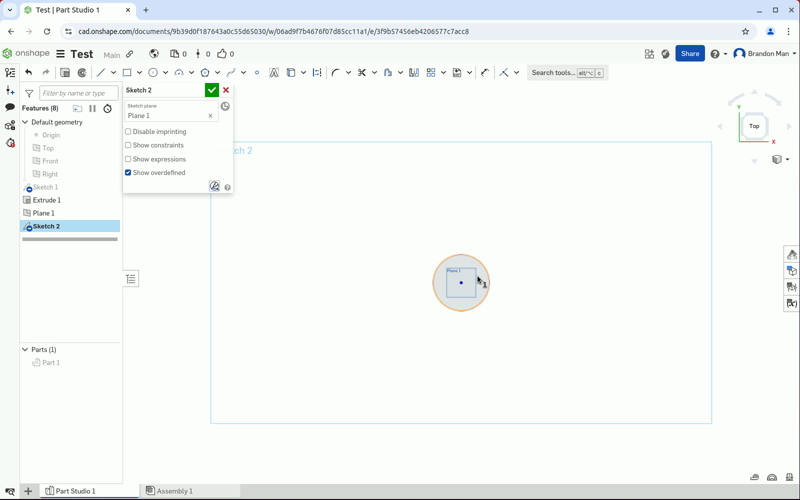
mouse_move(73, 352)
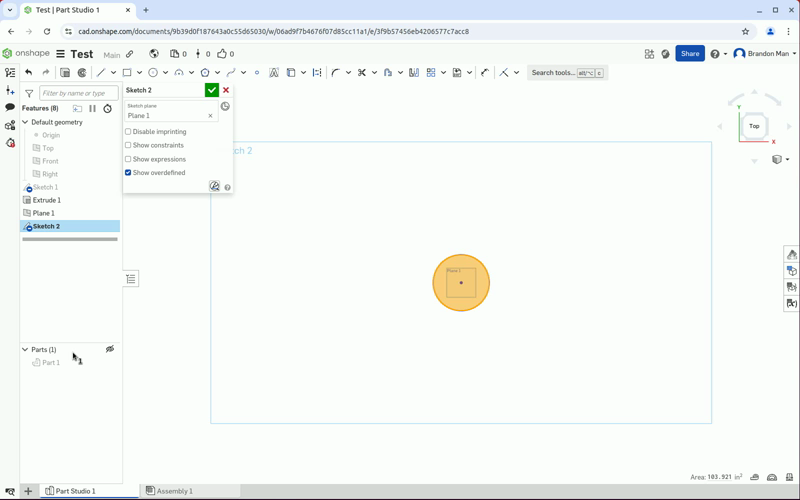
key(shift+y)
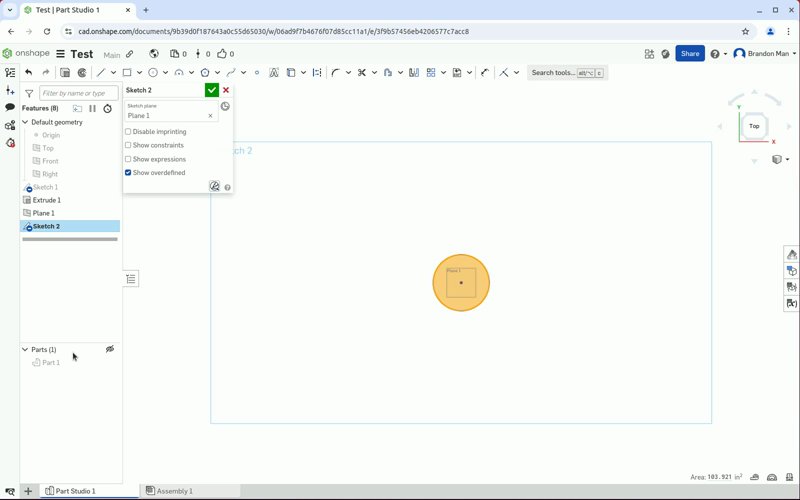
key(shift+e)
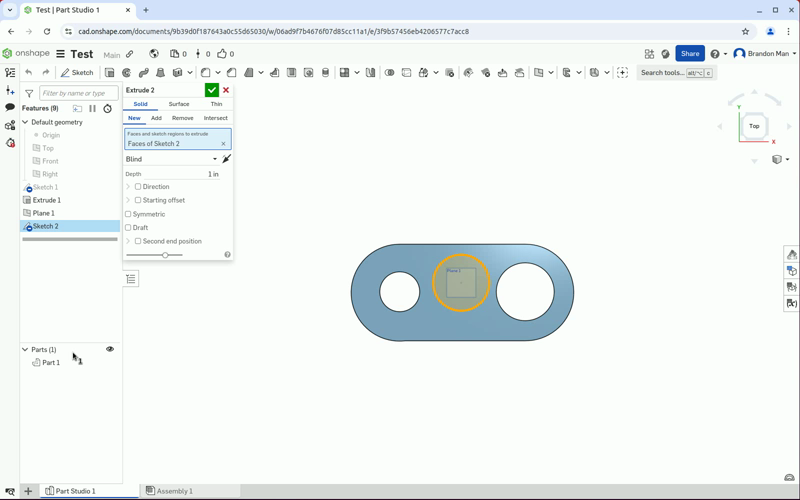
mouse_move(143, 106)
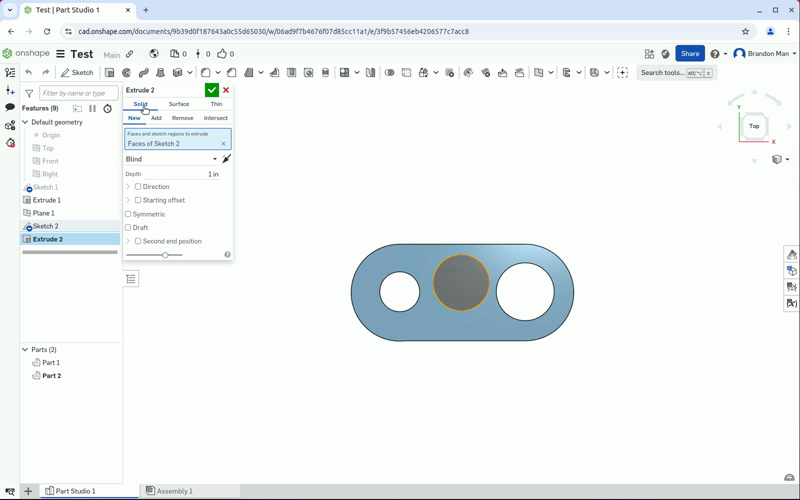
click(143, 106)
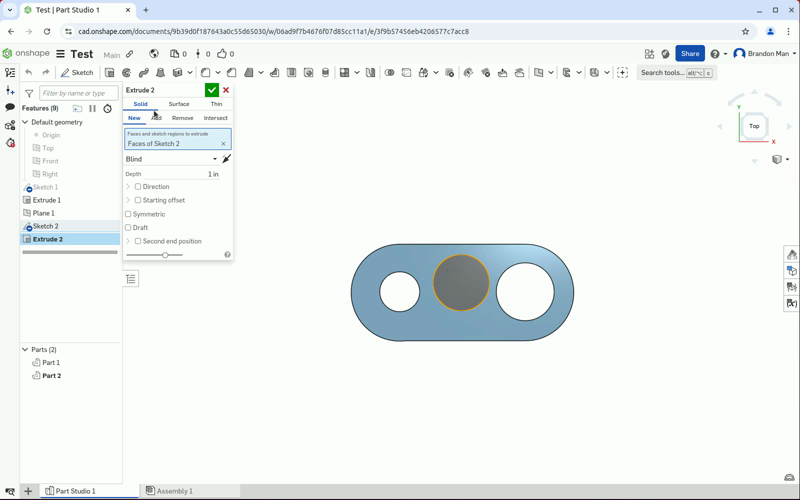
mouse_move(186, 120)
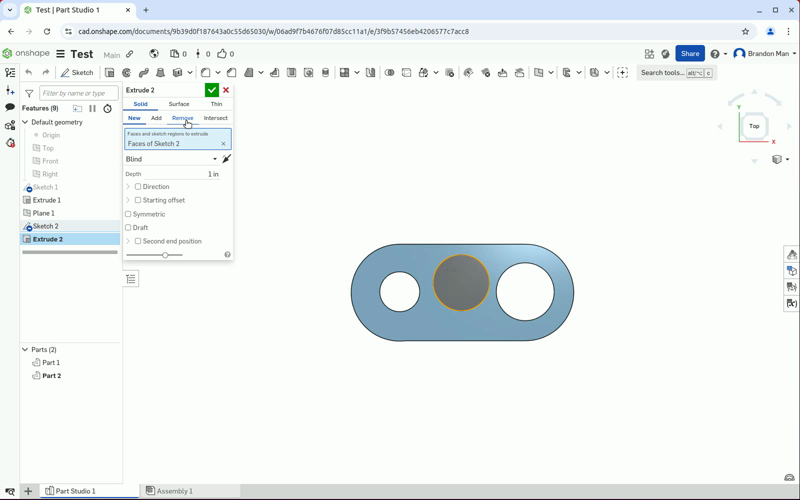
click(186, 120)
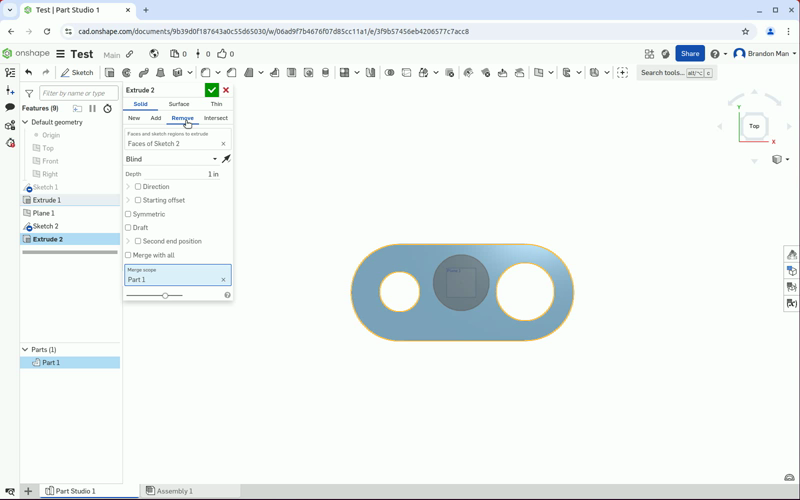
key(tab, 4)
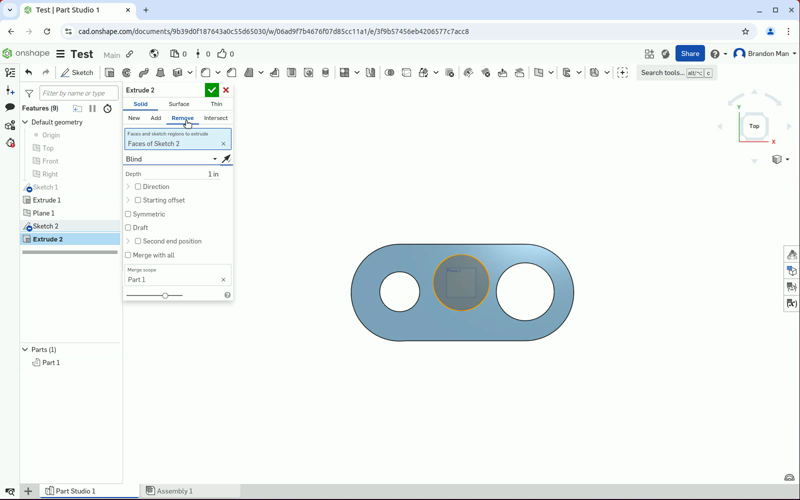
text(20.46)
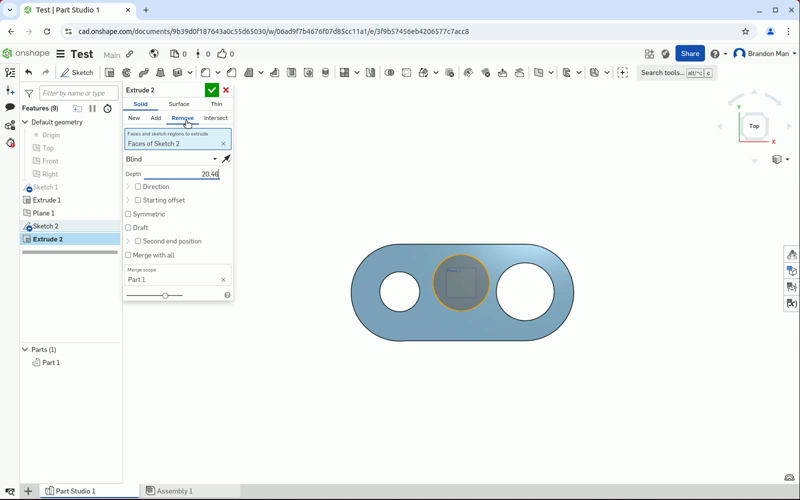
key(tab, 6)
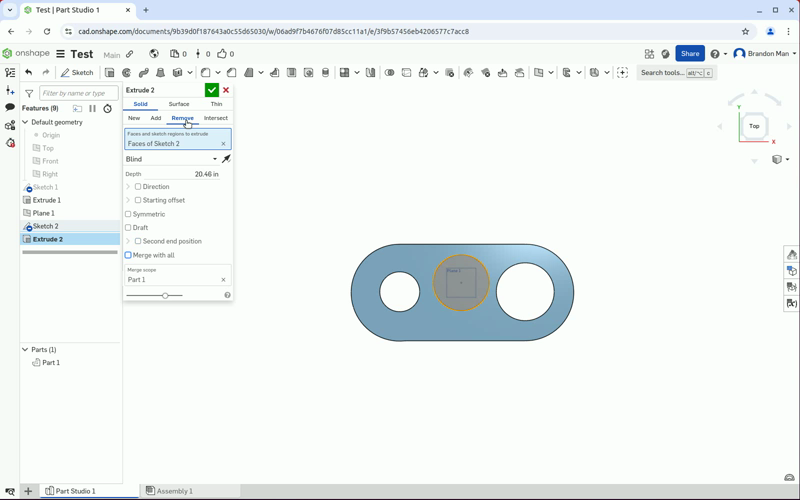
key(space)
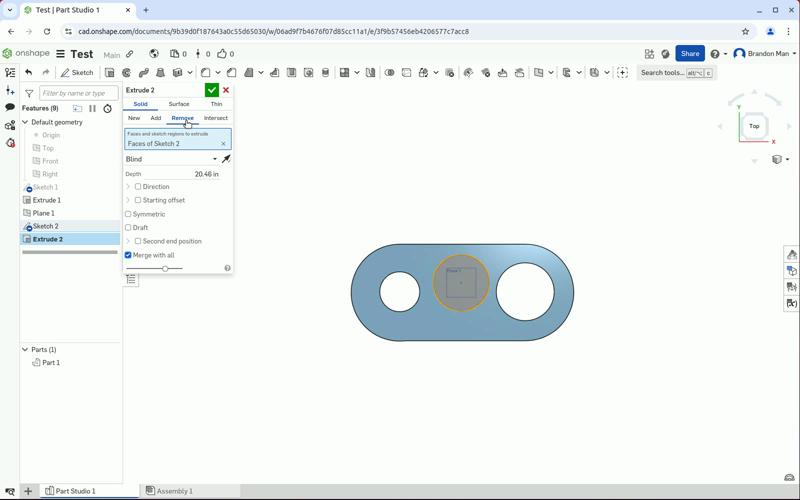
key(enter)
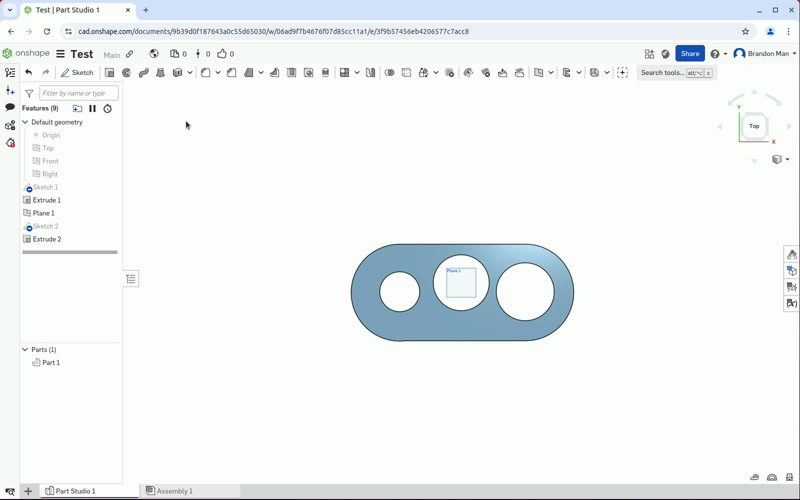
key(shift+h)
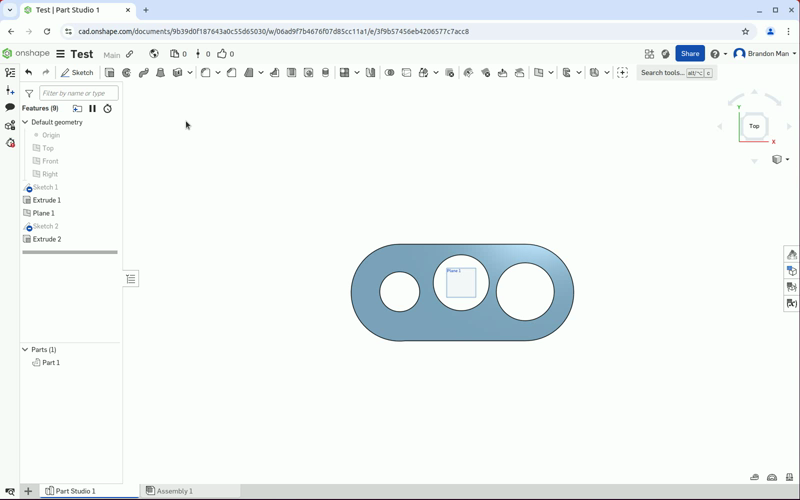
key(shift+h)
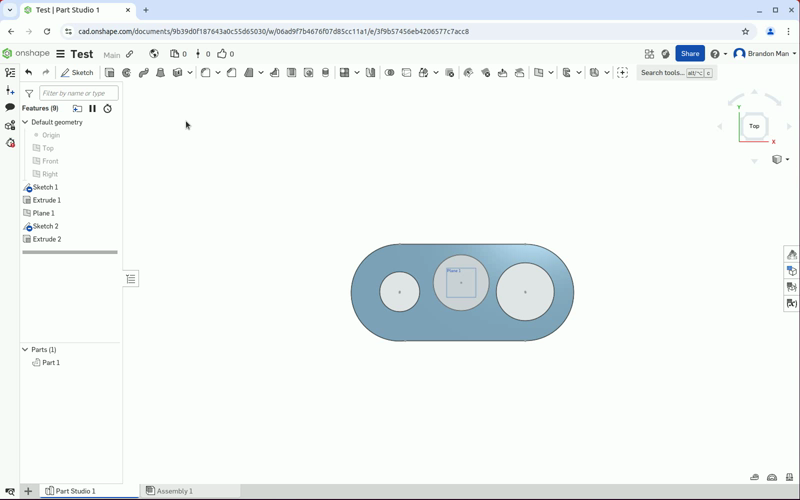
key(shift+7)
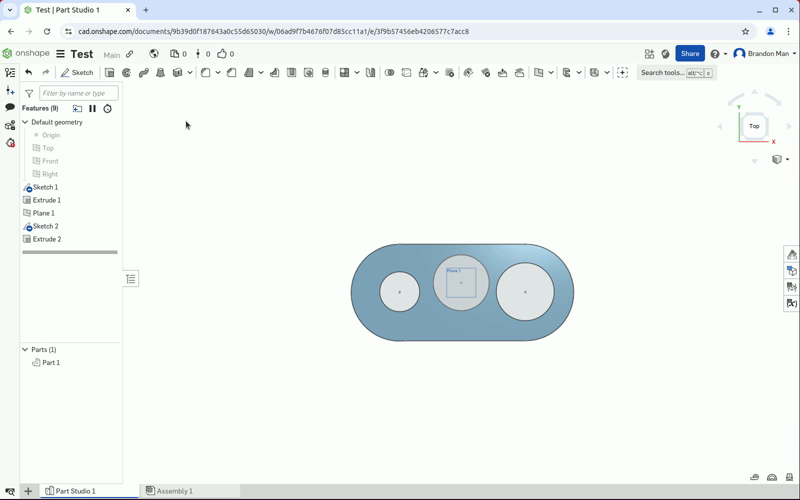
key(up, 3)
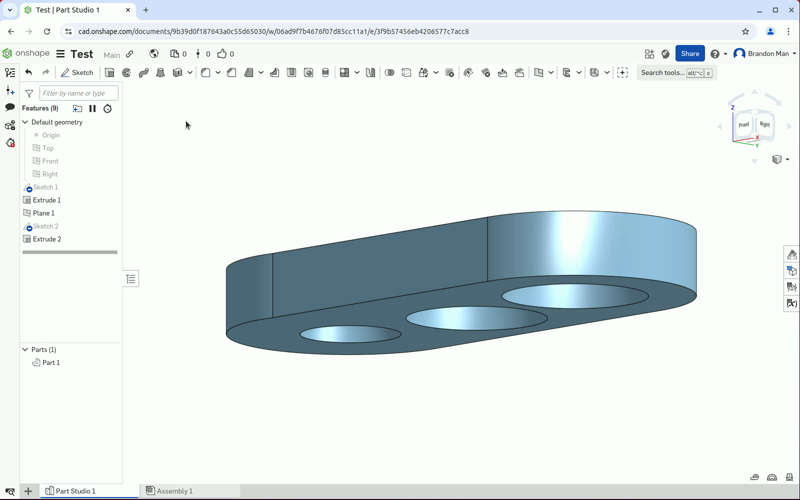
key(left, 3)
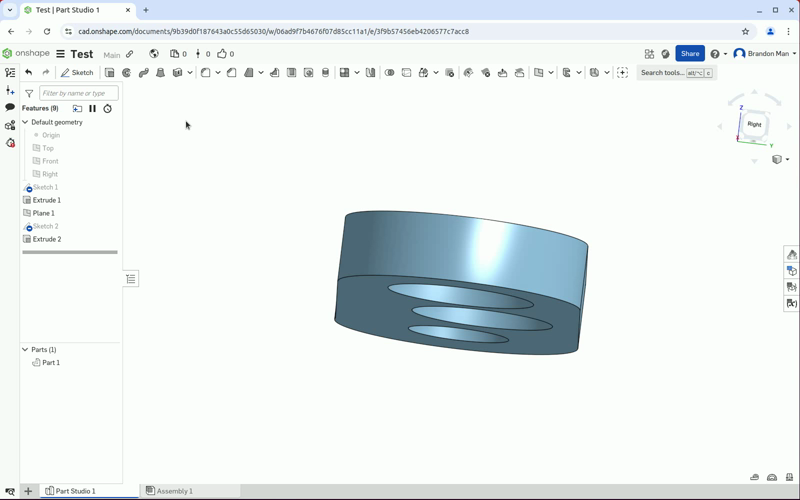
key(right, 3)
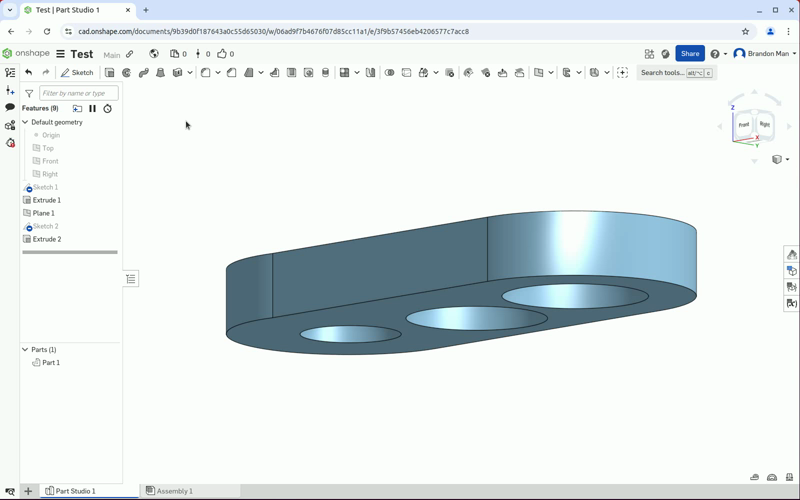
key(down, 3)
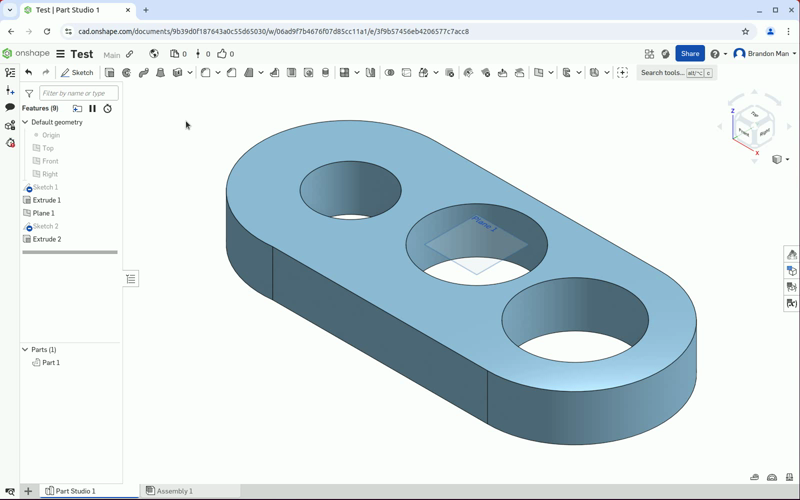
mouse_move(73, 189)
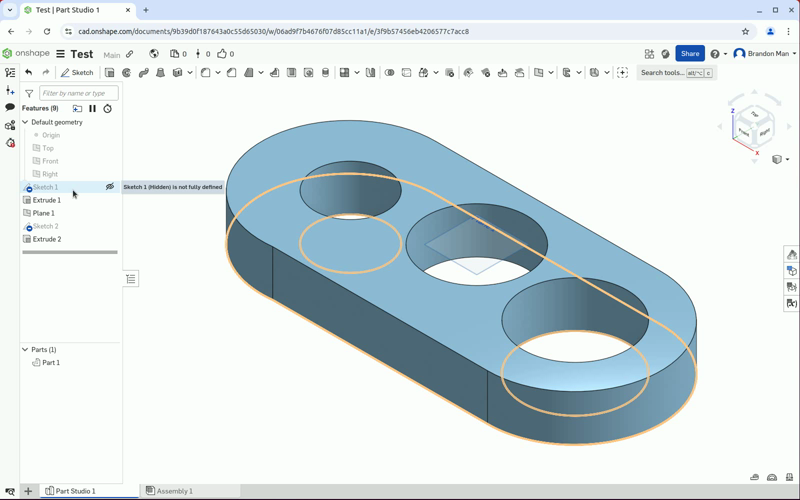
click(73, 189)